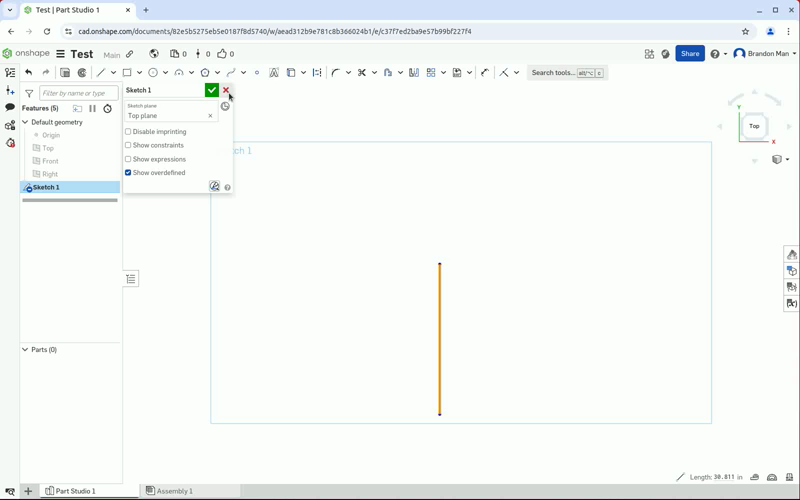
key(shift+h)
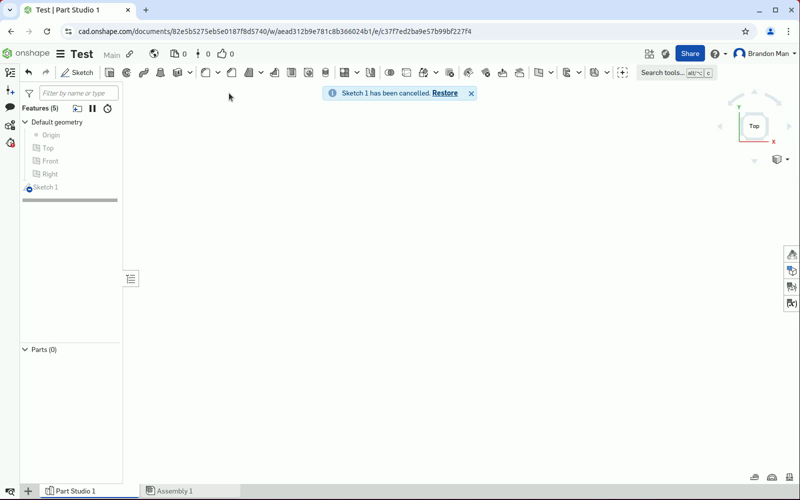
mouse_move(73, 352)
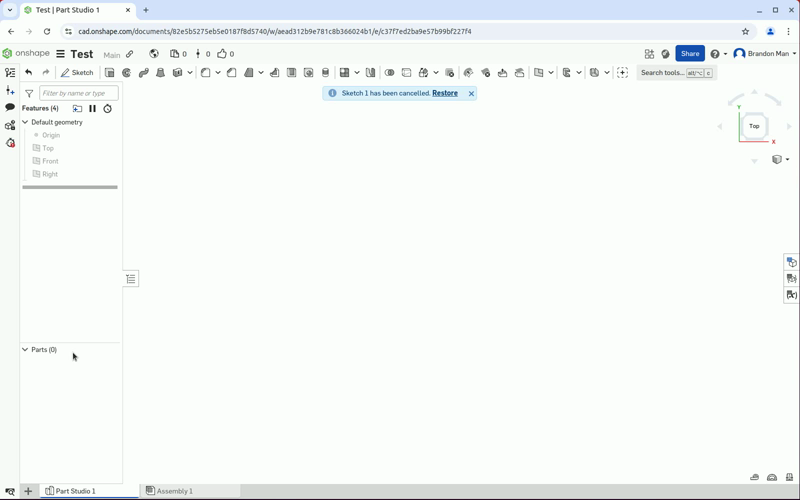
key(y)
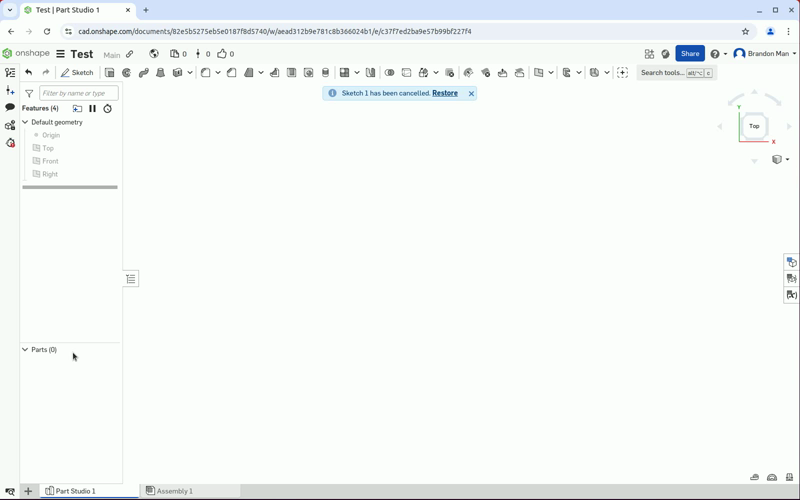
key(shift+p)
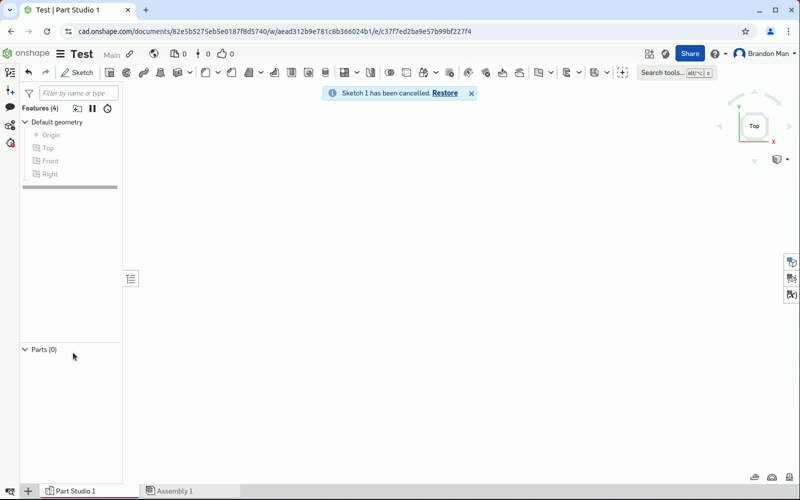
key(space)
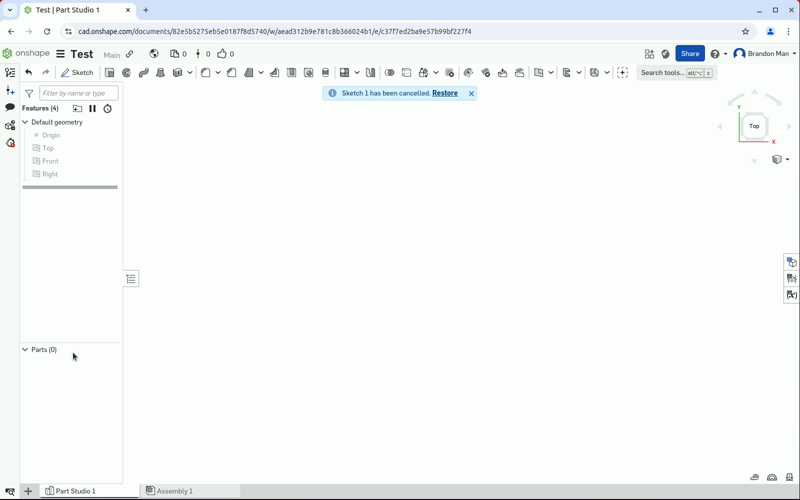
key_down(shift)
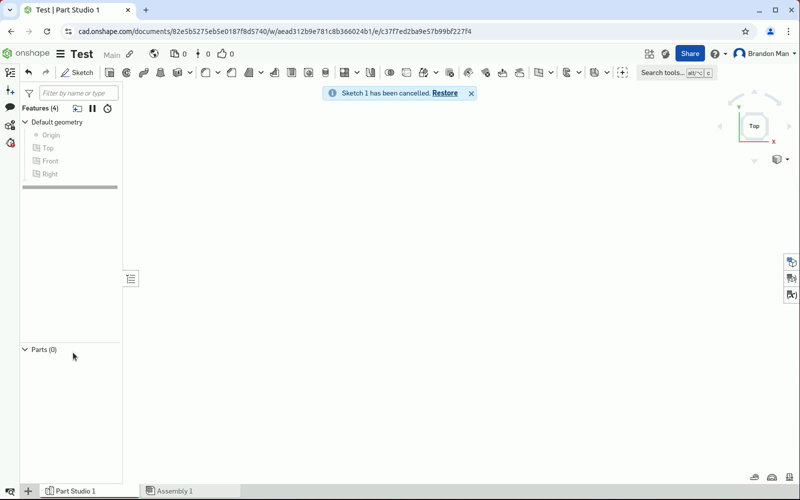
key(up)
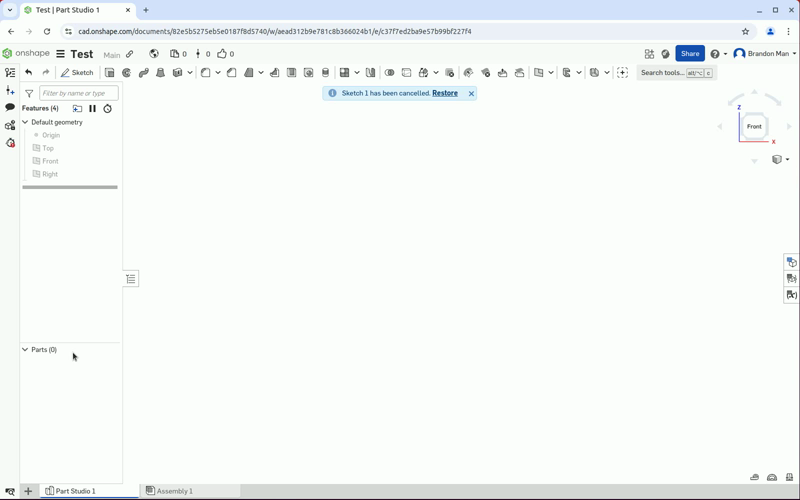
key_up(shift)
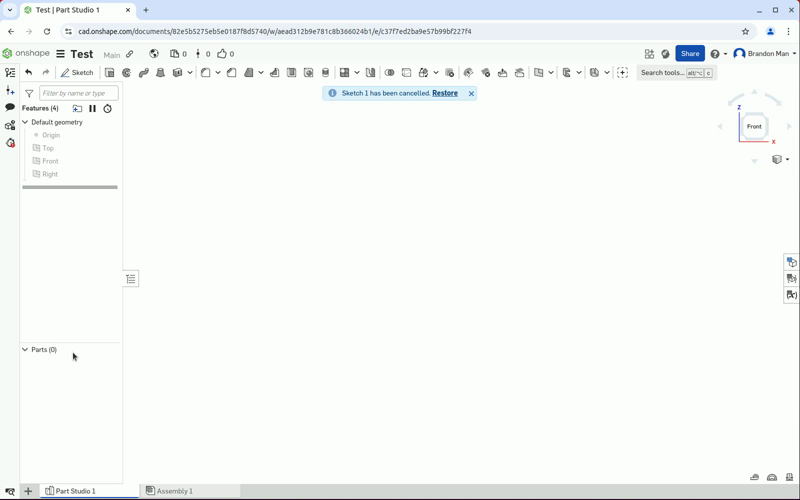
mouse_move(73, 352)
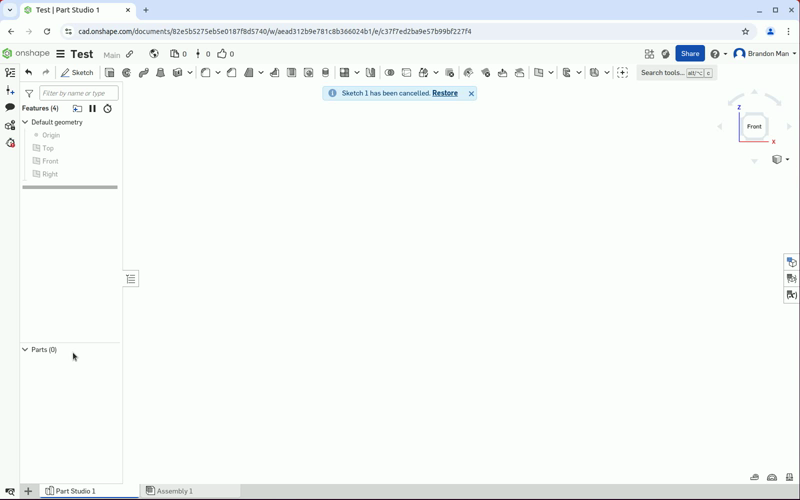
key(shift+y)
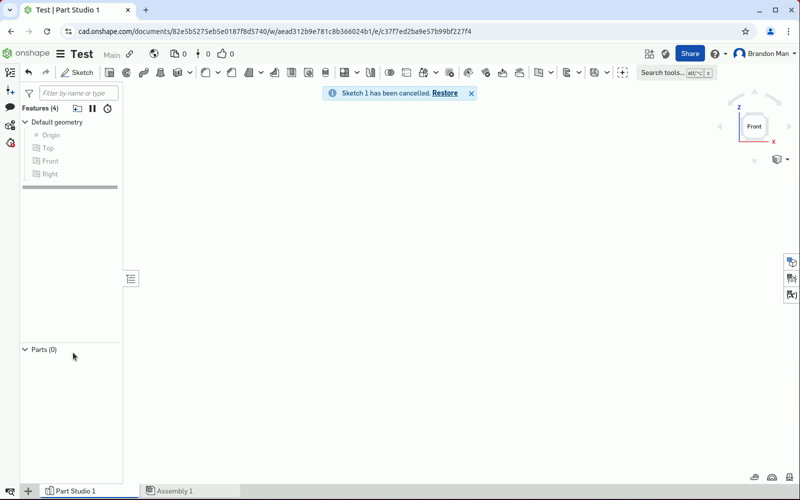
key(shift+s)
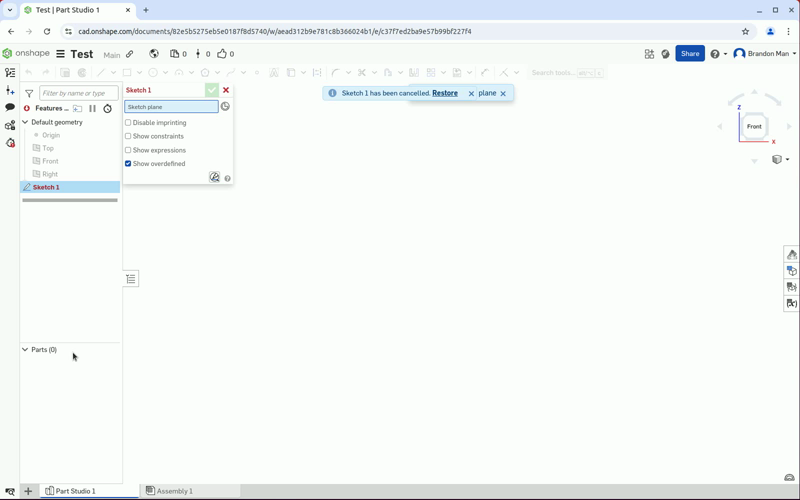
mouse_move(73, 163)
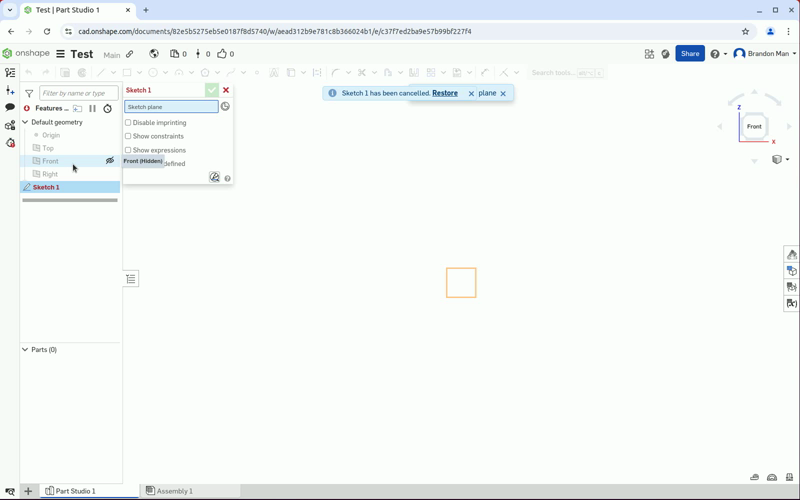
click(73, 163)
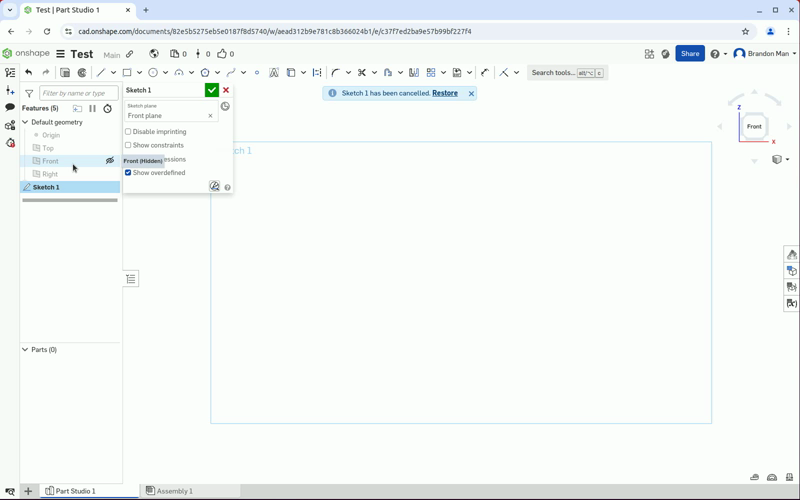
mouse_move(73, 352)
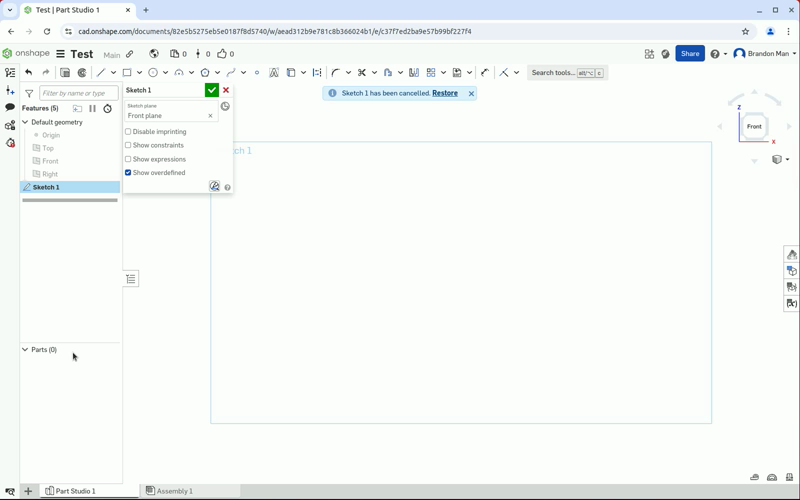
key(y)
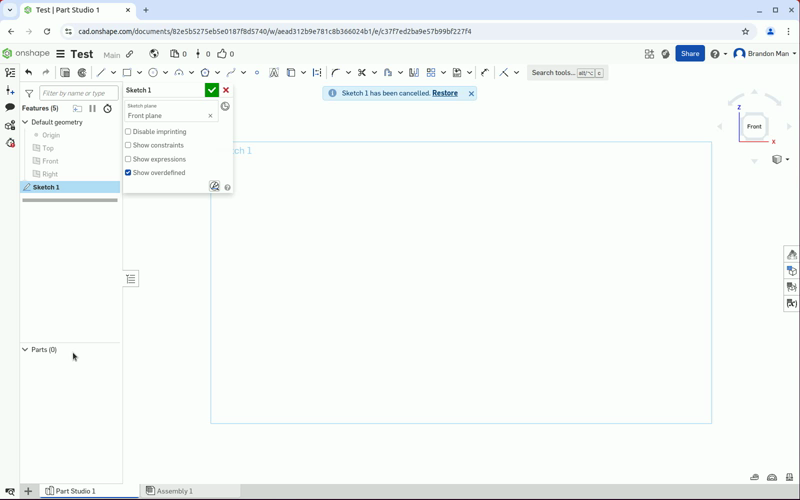
key(l)
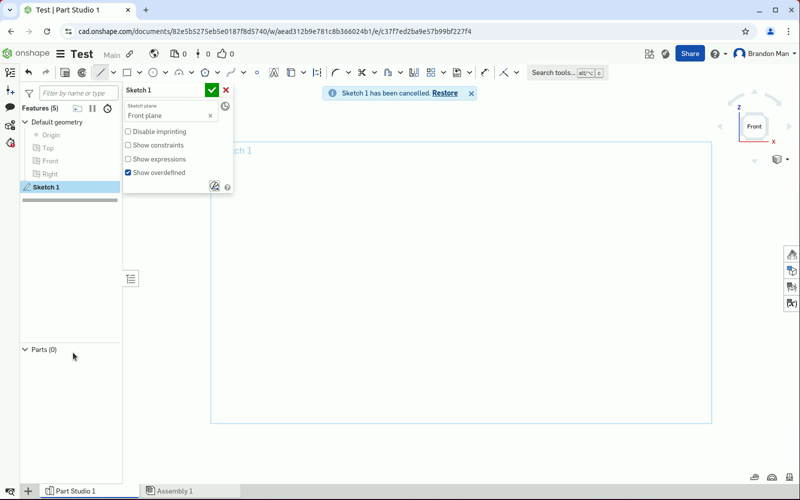
key_down(shift)
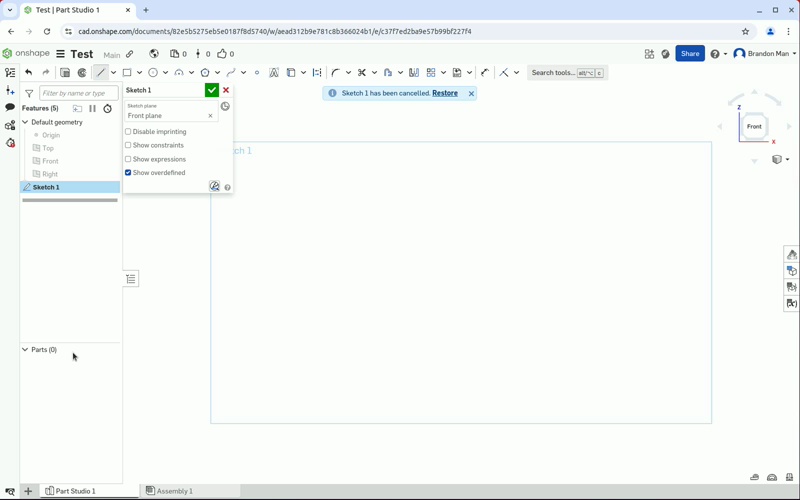
mouse_move(460, 293)
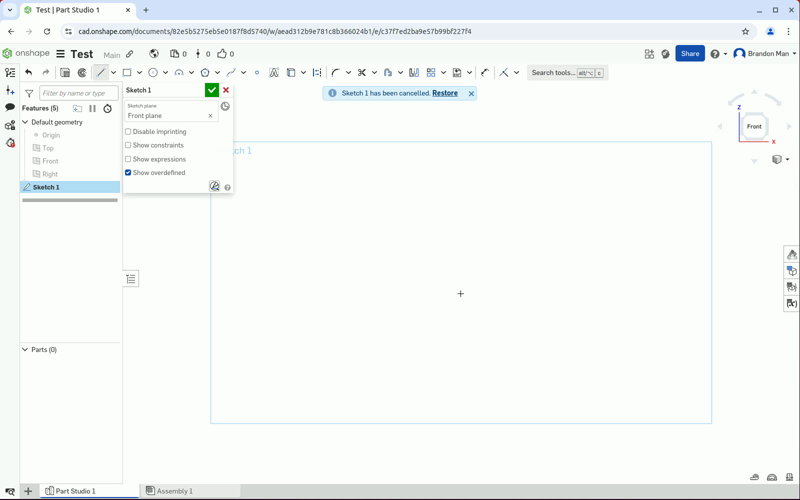
click(460, 293)
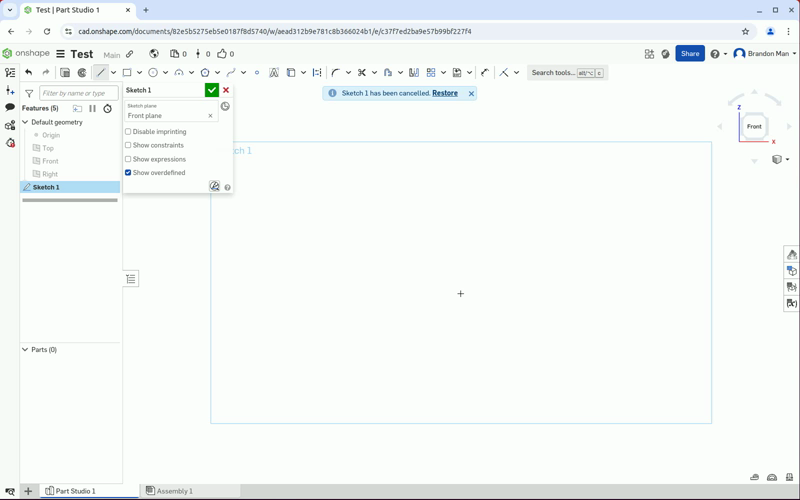
key_up(shift)
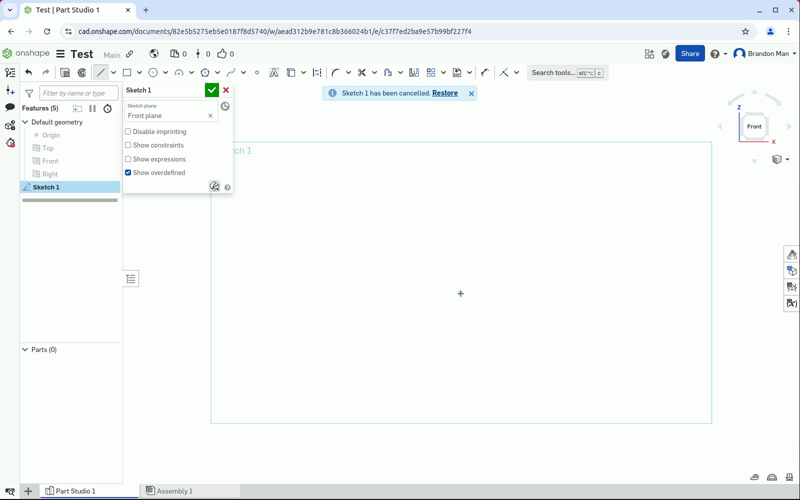
key_down(shift)
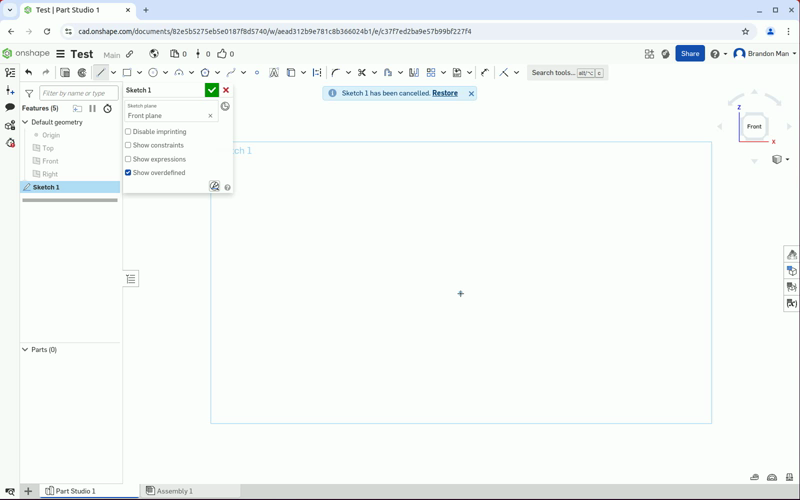
mouse_move(562, 293)
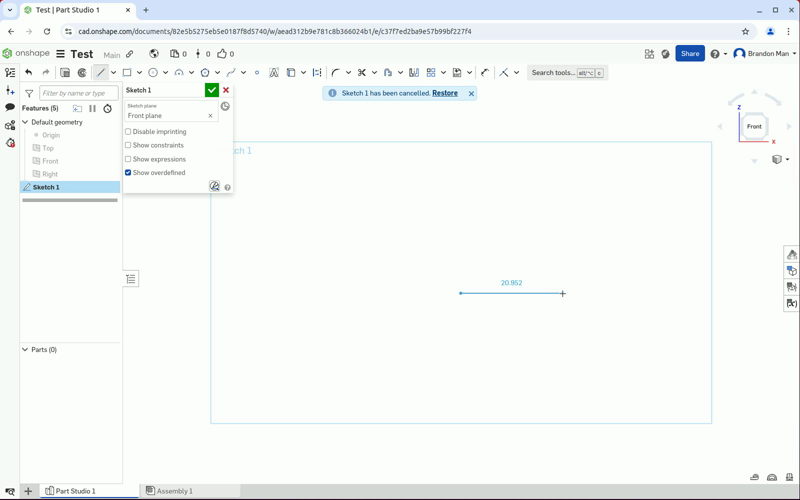
click(562, 293)
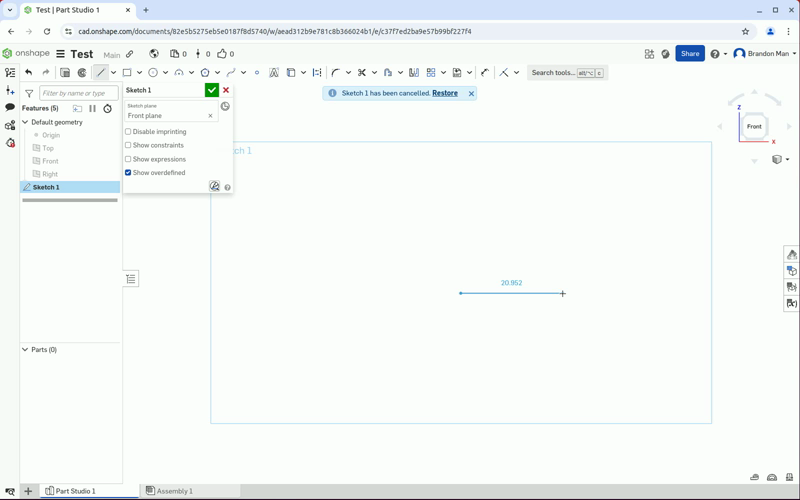
key_up(shift)
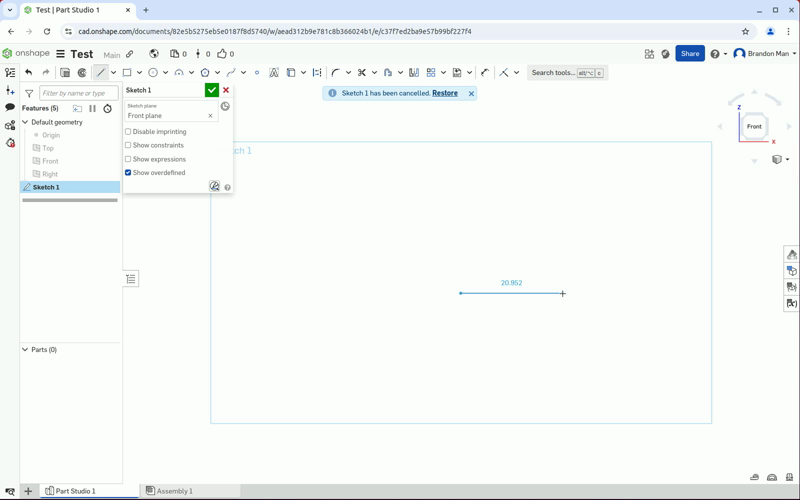
key(esc)
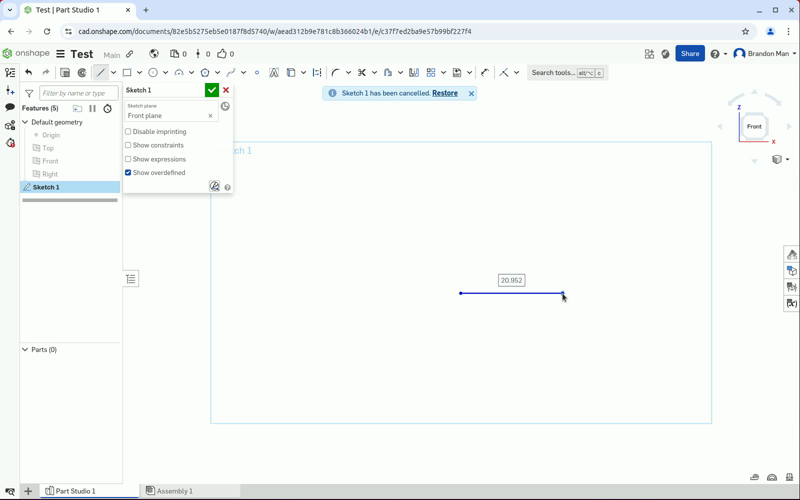
key(a)
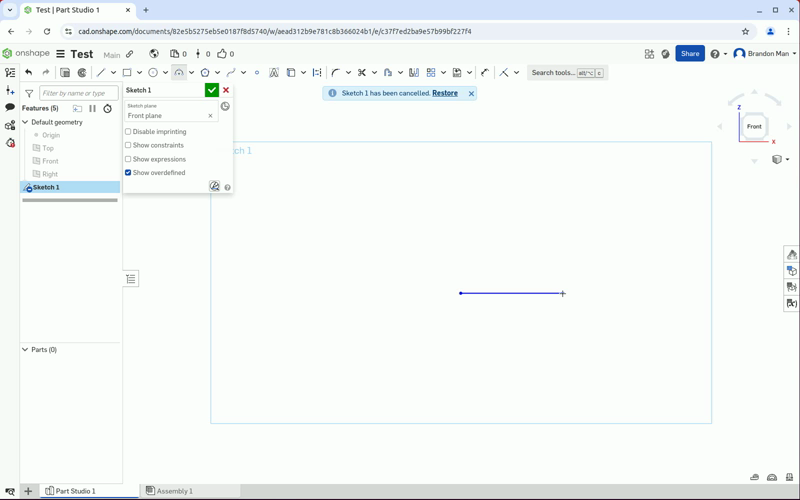
mouse_move(562, 293)
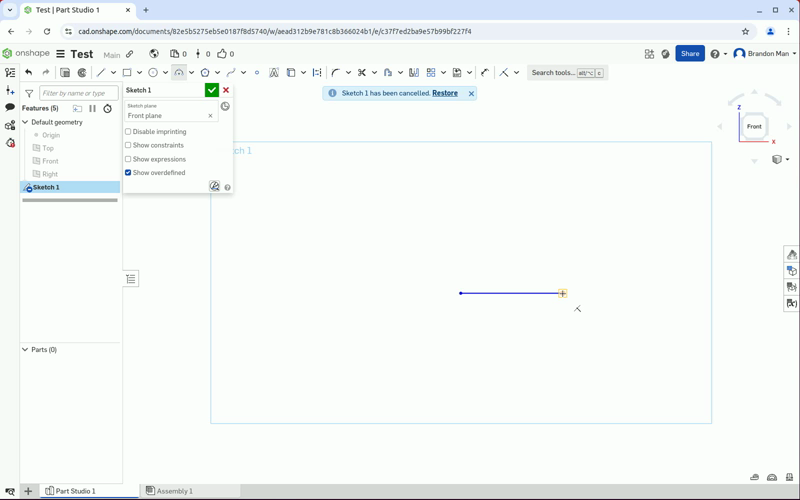
click(562, 293)
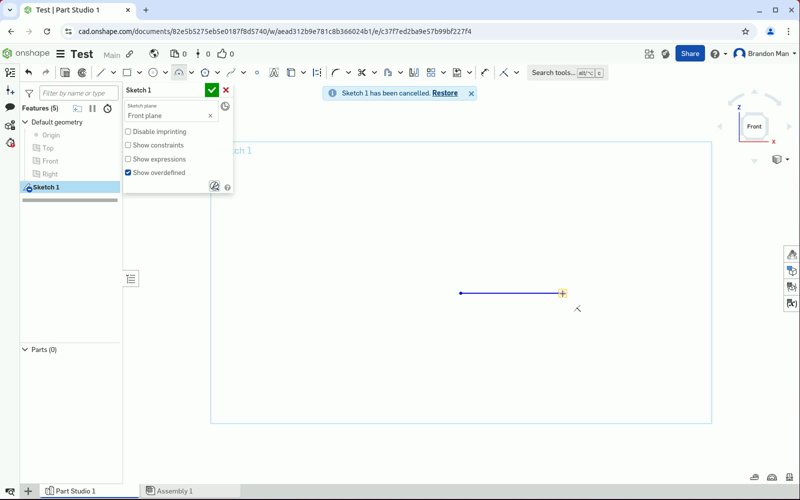
key_down(shift)
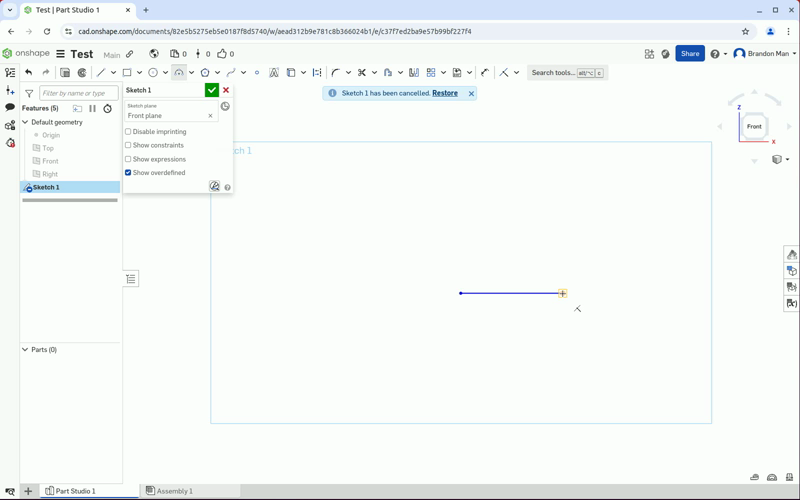
mouse_move(562, 272)
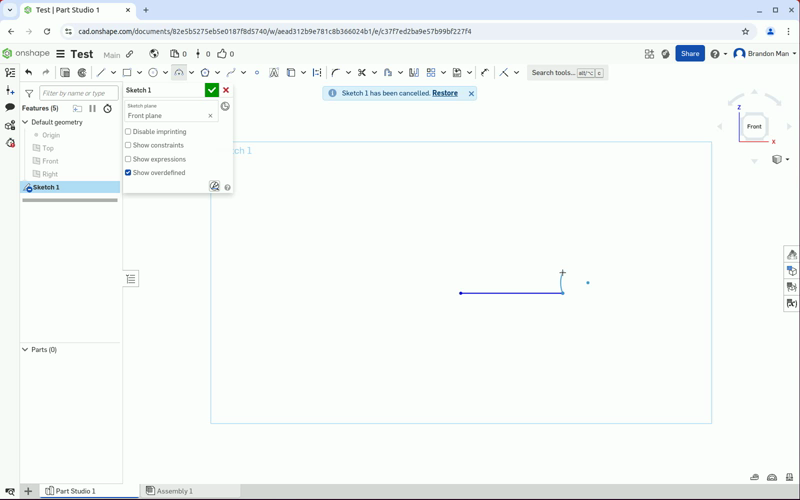
click(562, 272)
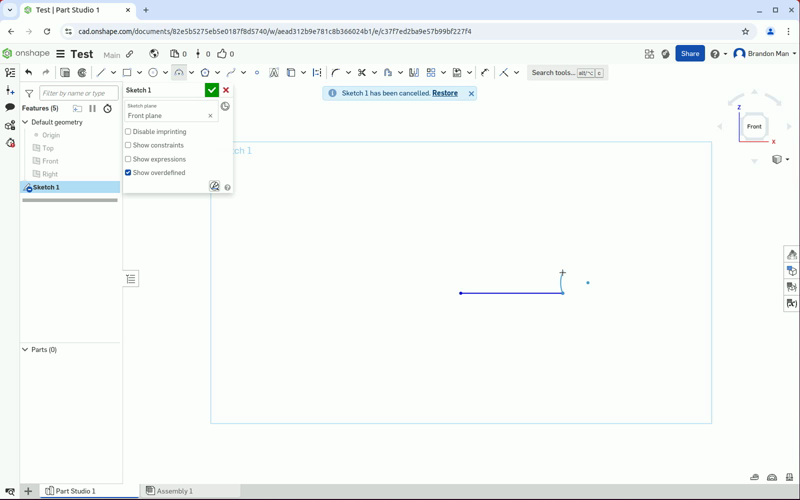
mouse_move(573, 282)
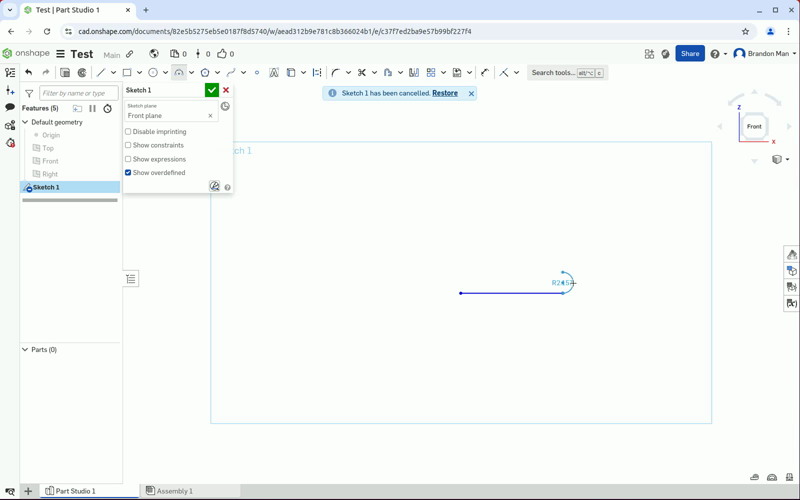
click(573, 282)
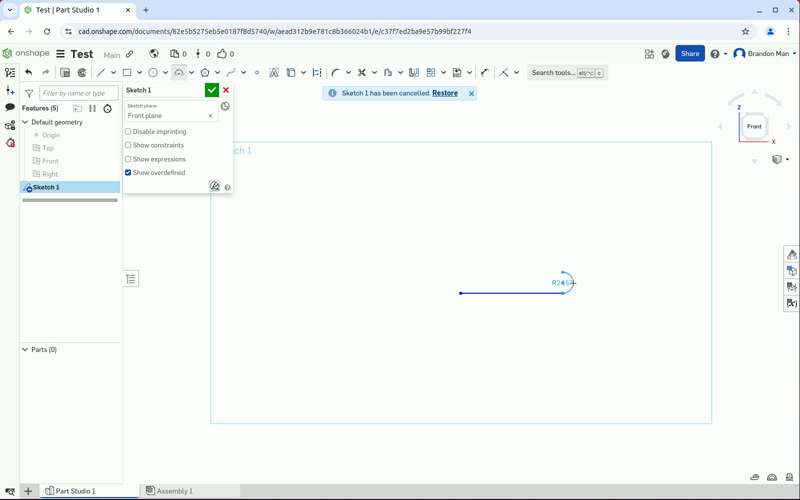
key_up(shift)
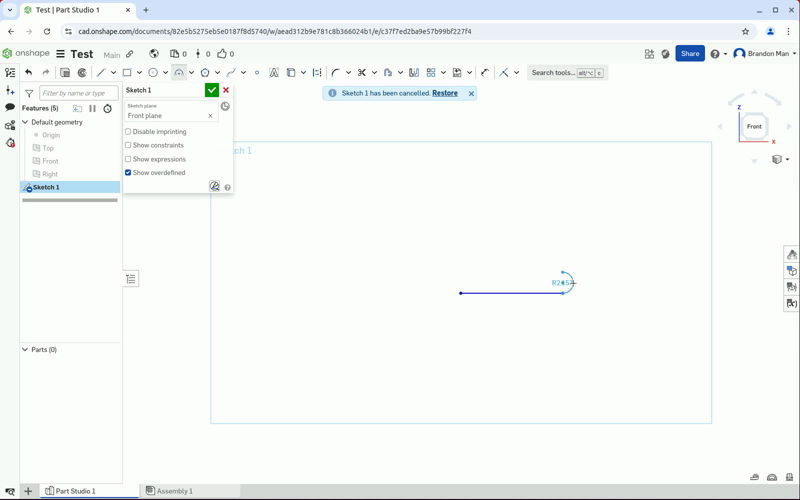
key(esc)
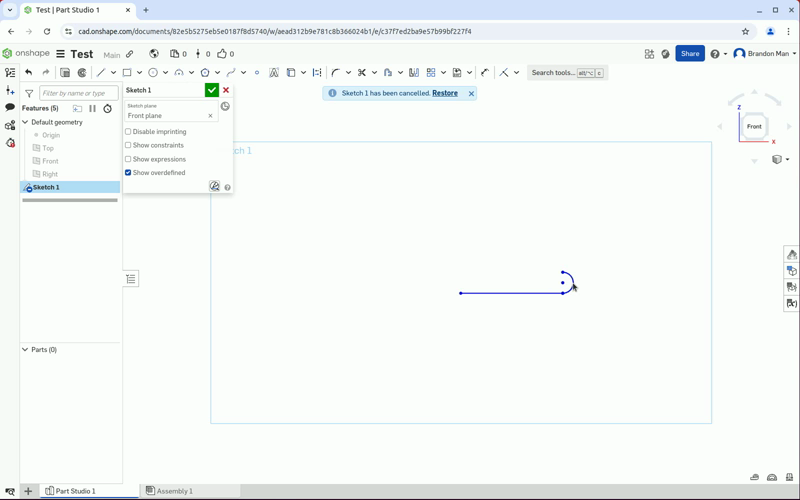
key(l)
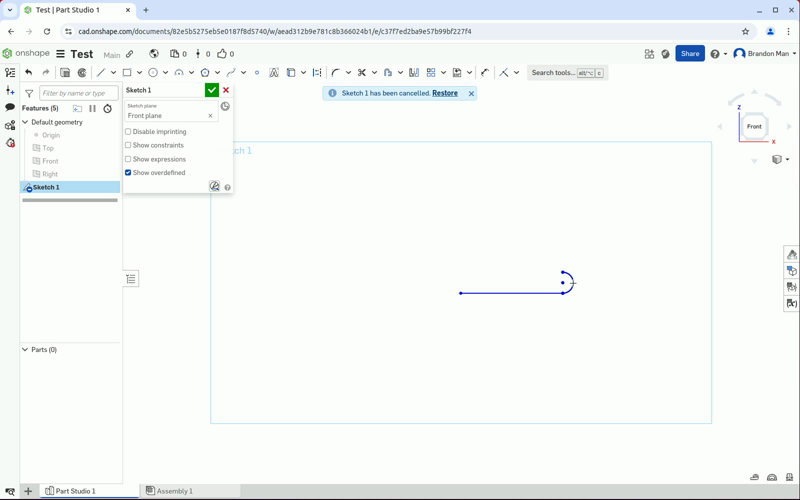
mouse_move(562, 272)
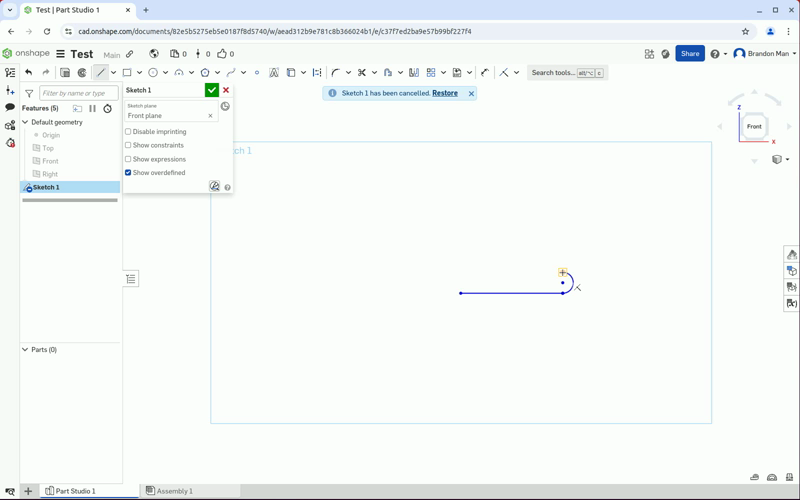
click(562, 272)
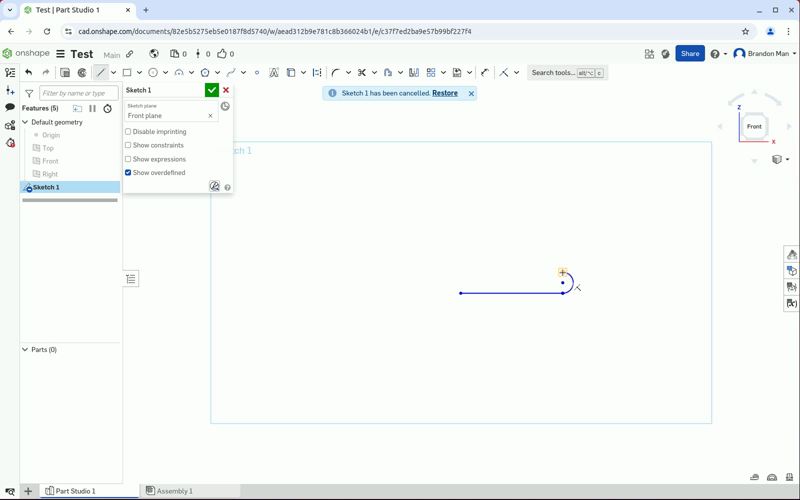
key_down(shift)
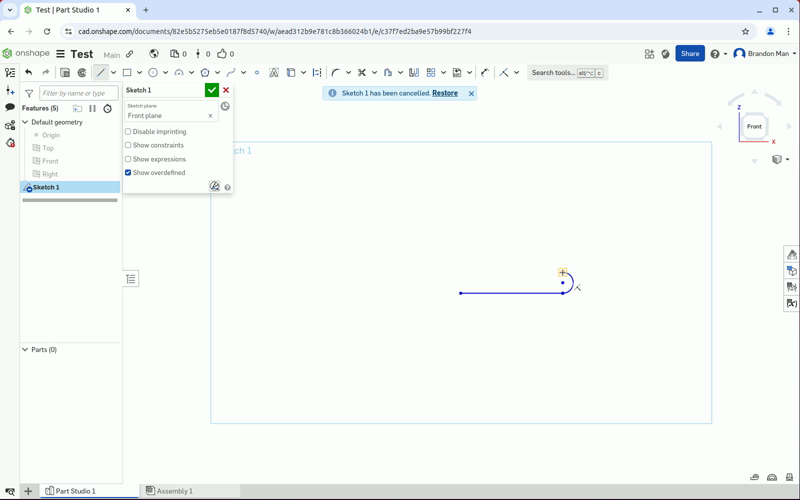
mouse_move(460, 272)
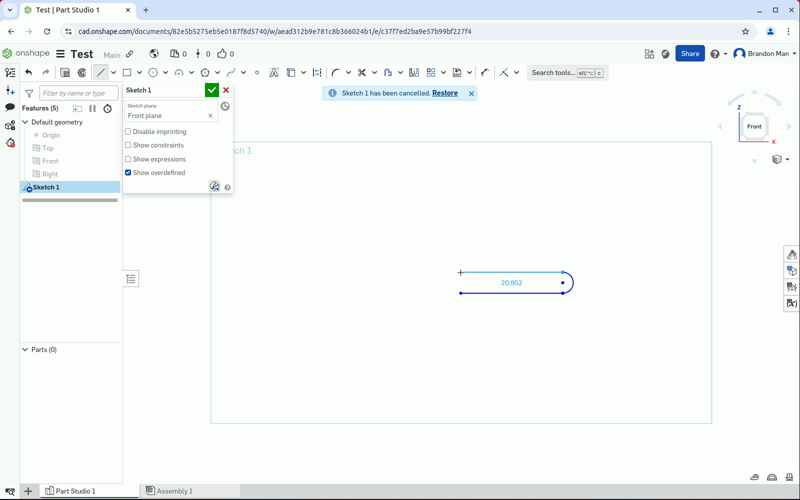
click(460, 272)
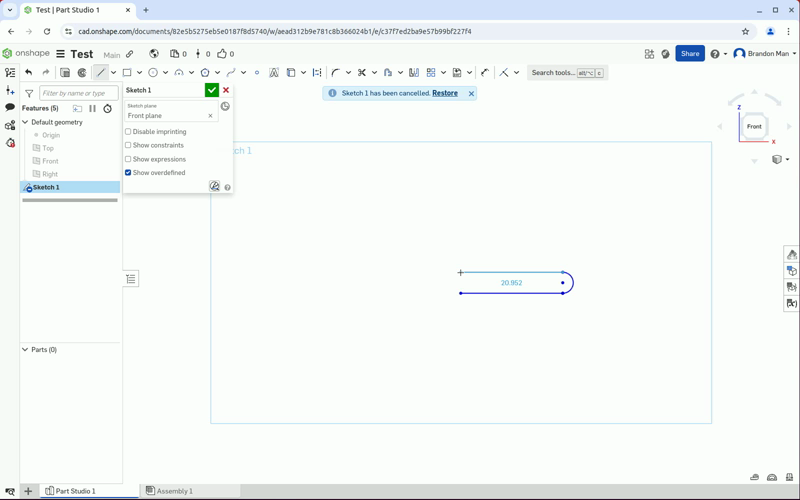
key_up(shift)
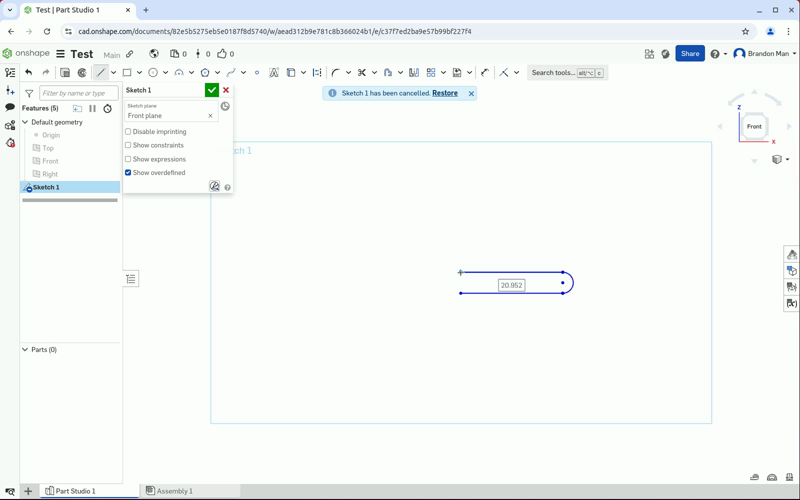
key(esc)
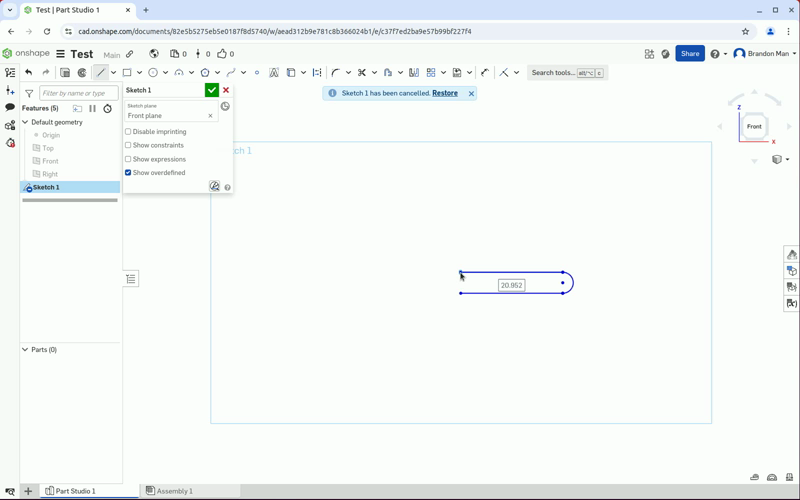
key(a)
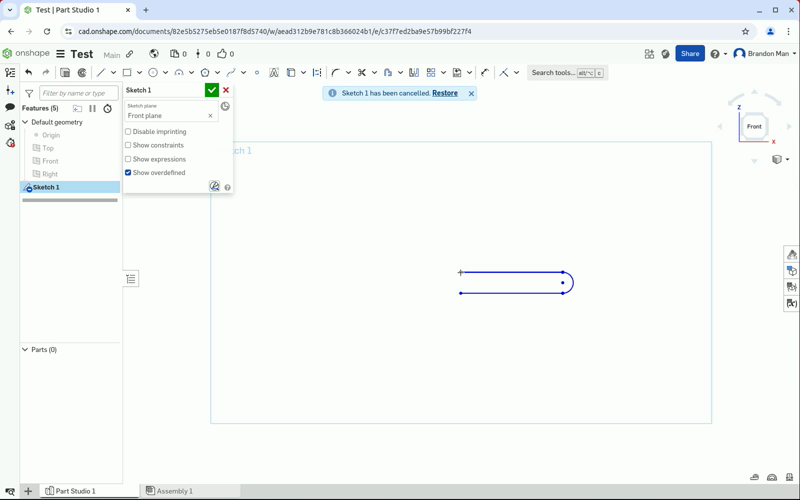
mouse_move(460, 272)
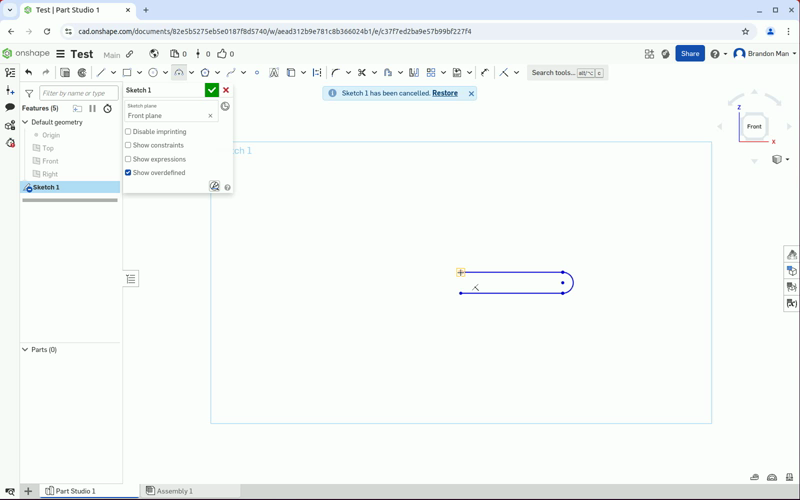
click(460, 272)
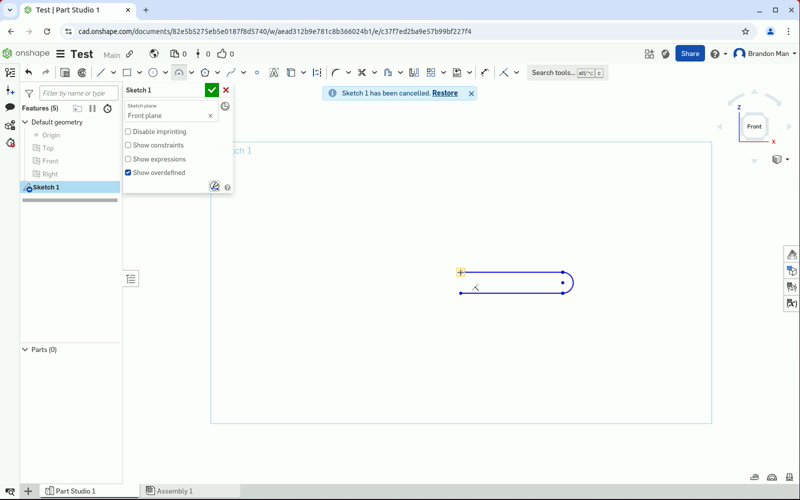
mouse_move(460, 293)
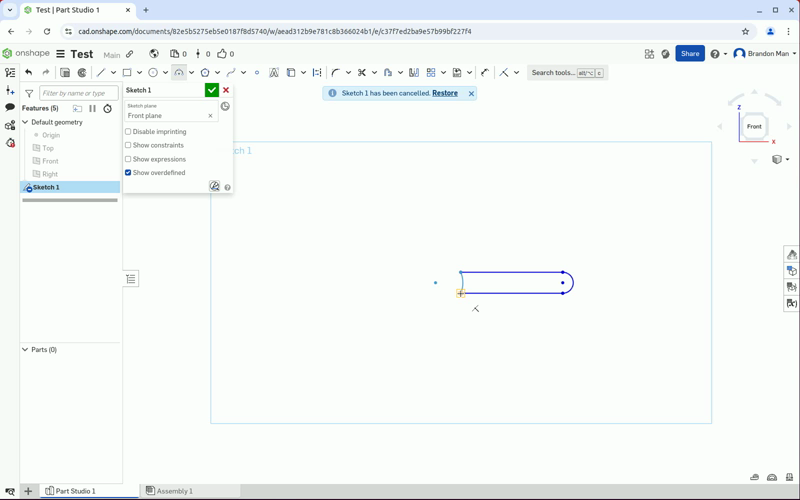
click(460, 293)
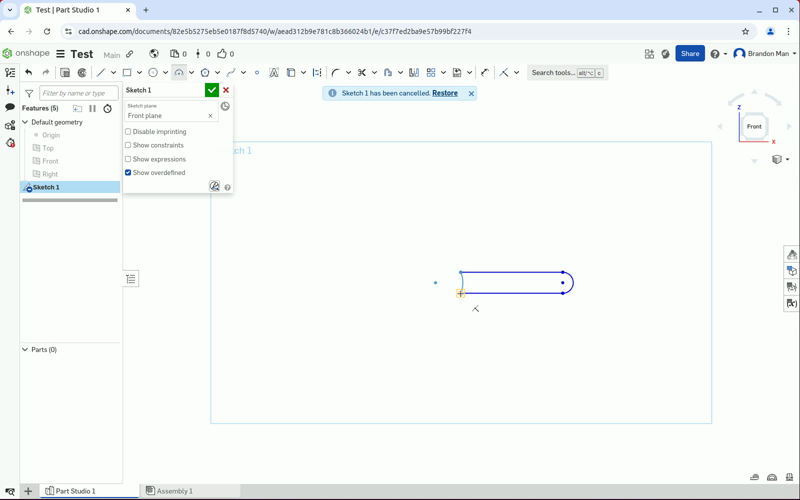
key_down(shift)
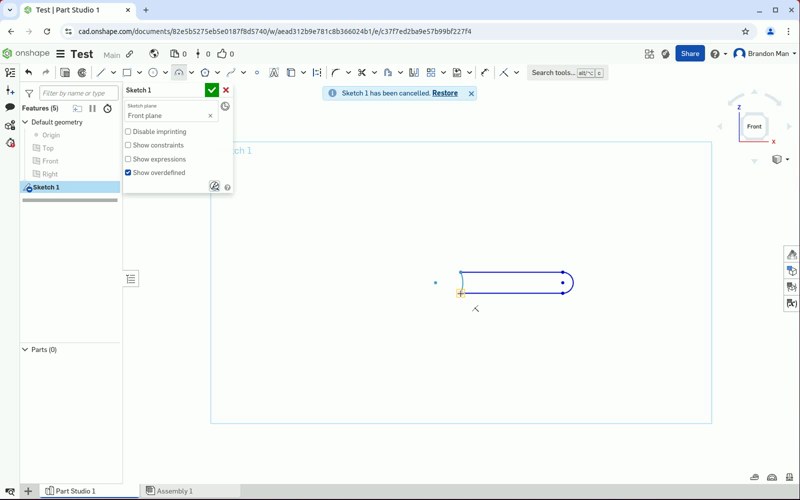
mouse_move(450, 282)
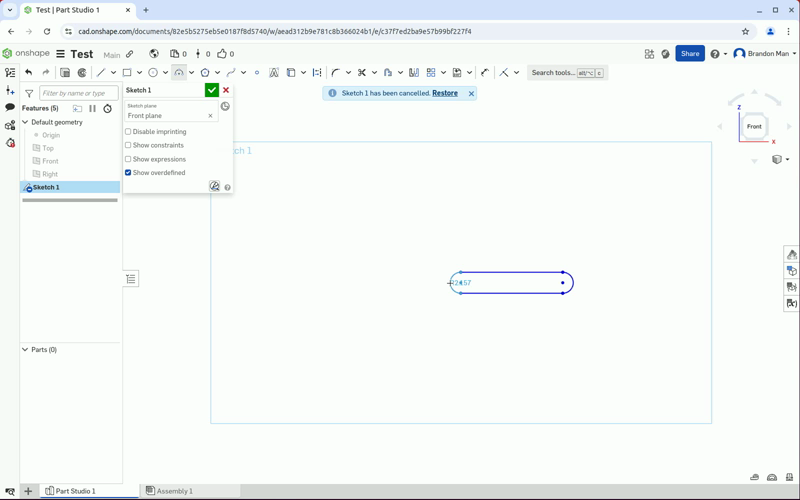
click(450, 282)
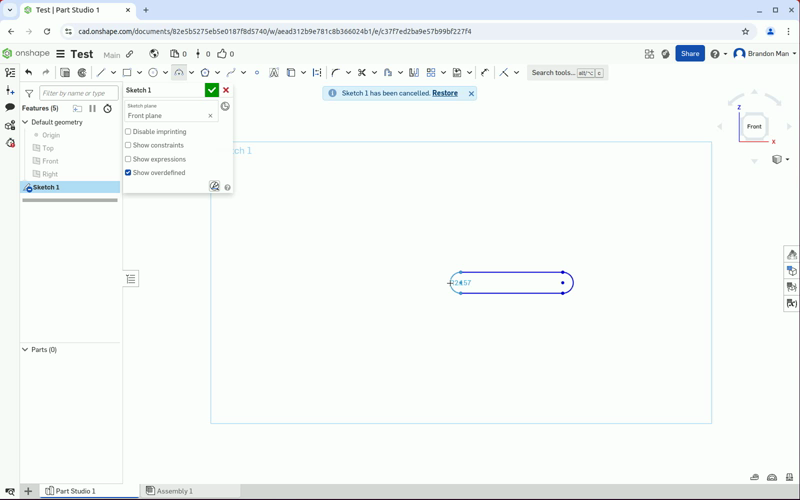
key_up(shift)
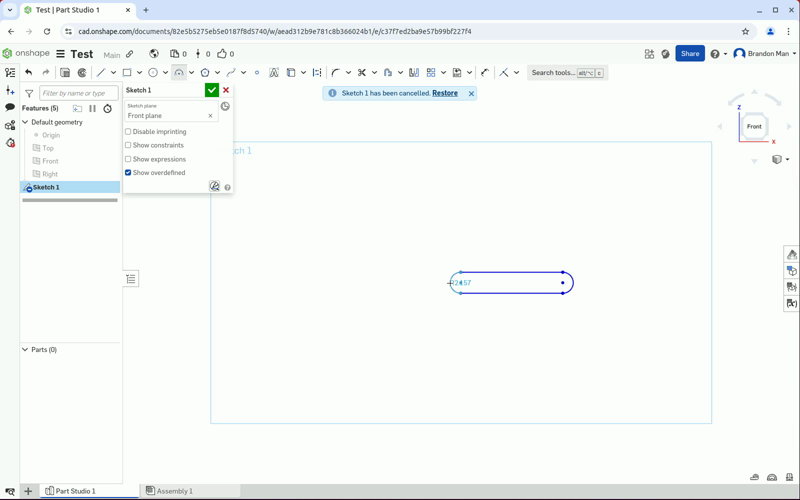
key(esc)
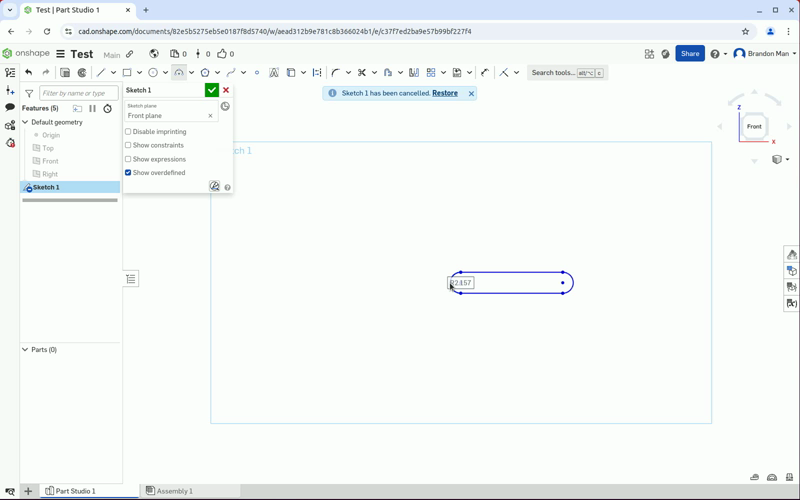
key(c)
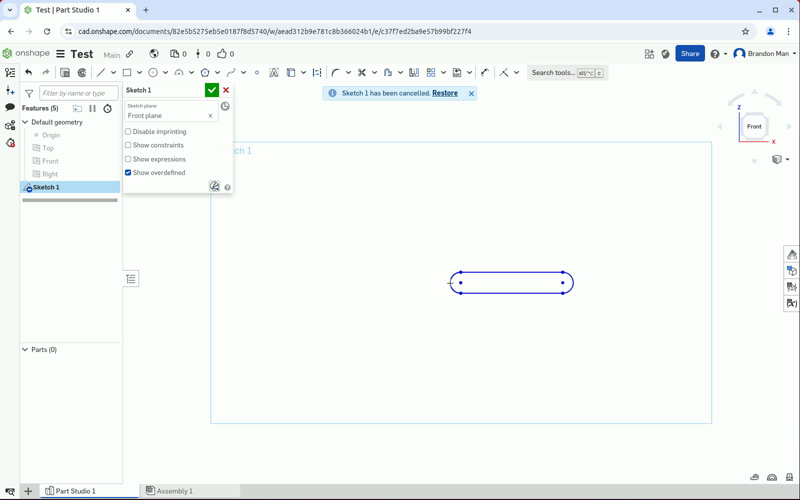
key_down(shift)
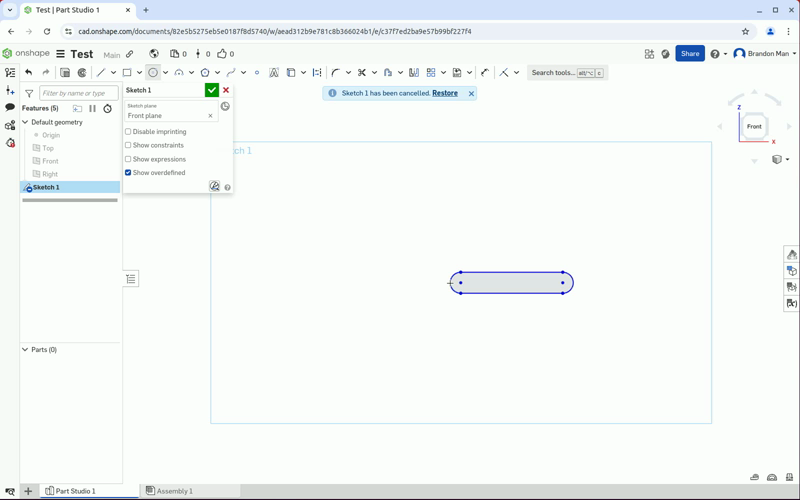
mouse_move(460, 282)
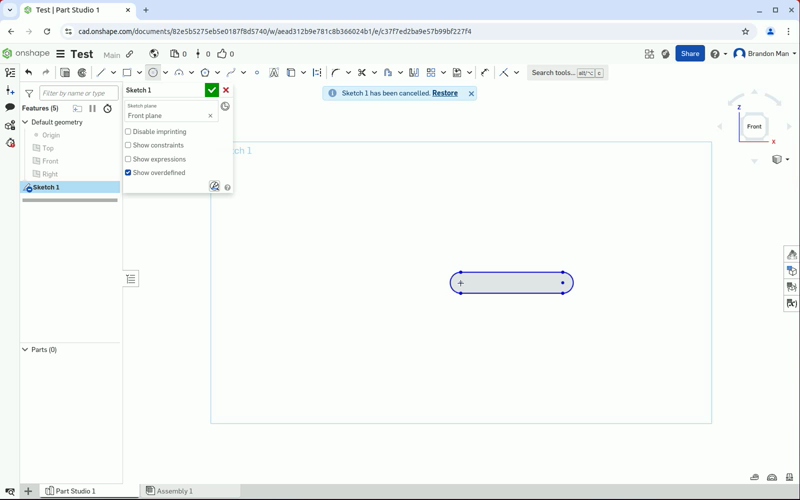
click(460, 282)
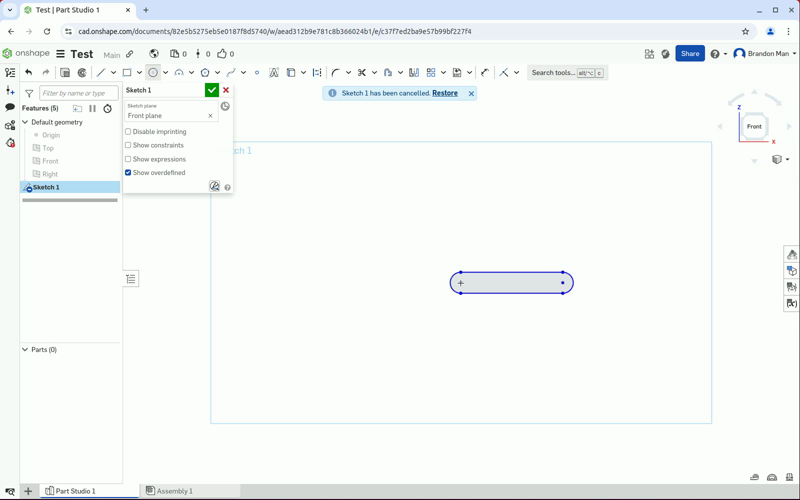
key_up(shift)
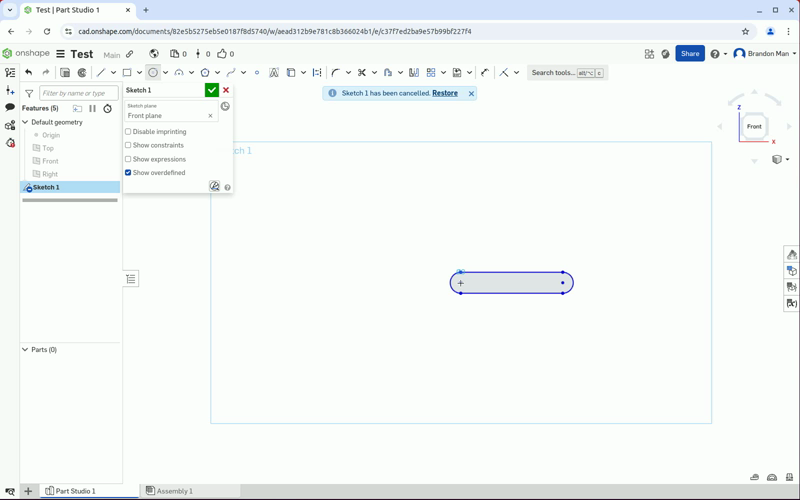
mouse_move(466, 282)
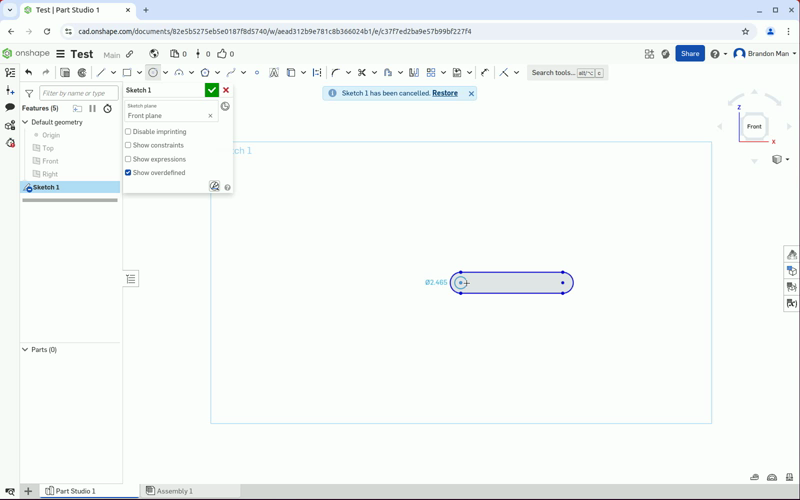
click(466, 282)
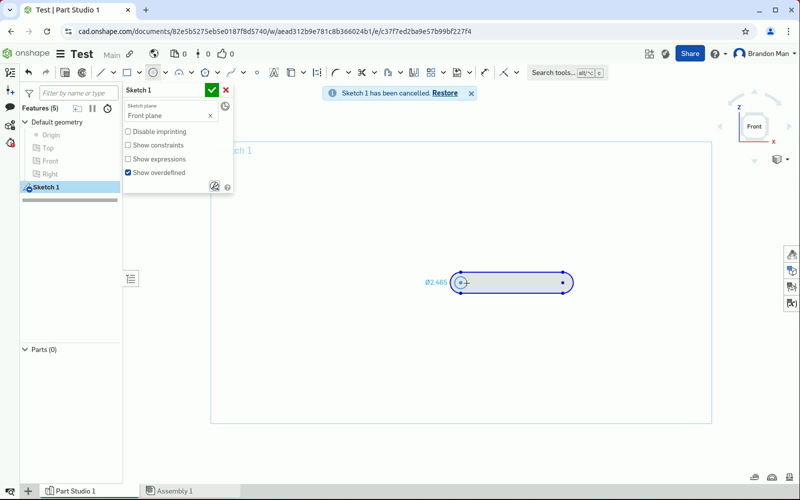
key(esc)
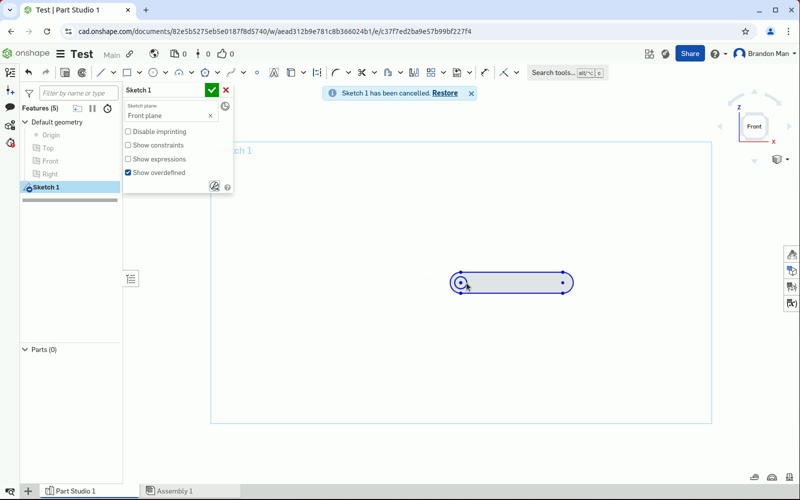
key(c)
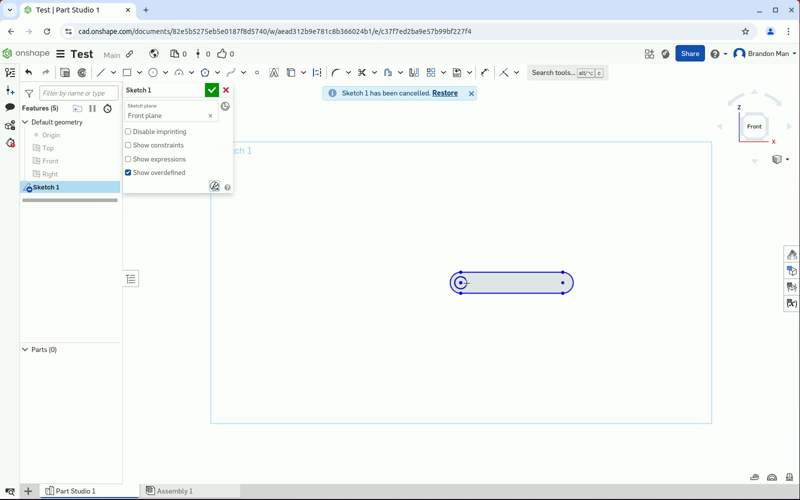
key_down(shift)
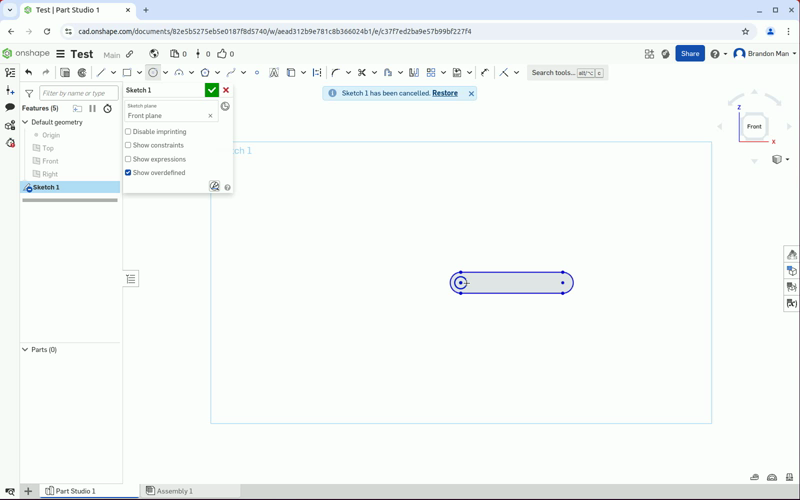
mouse_move(562, 282)
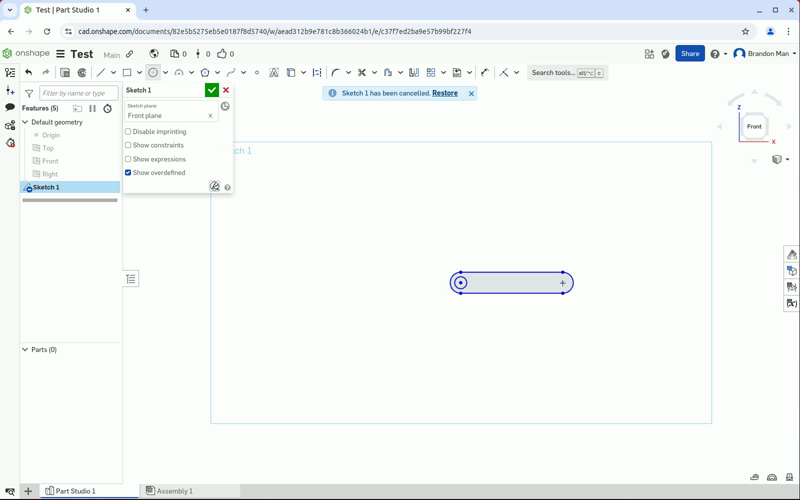
click(562, 282)
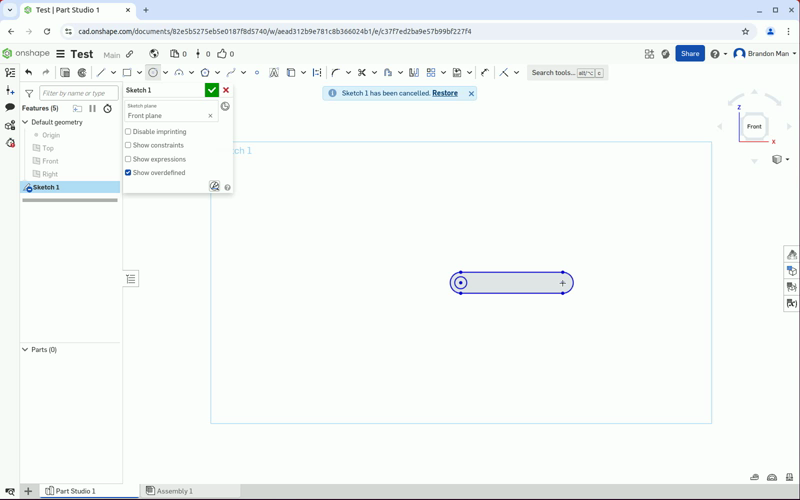
key_up(shift)
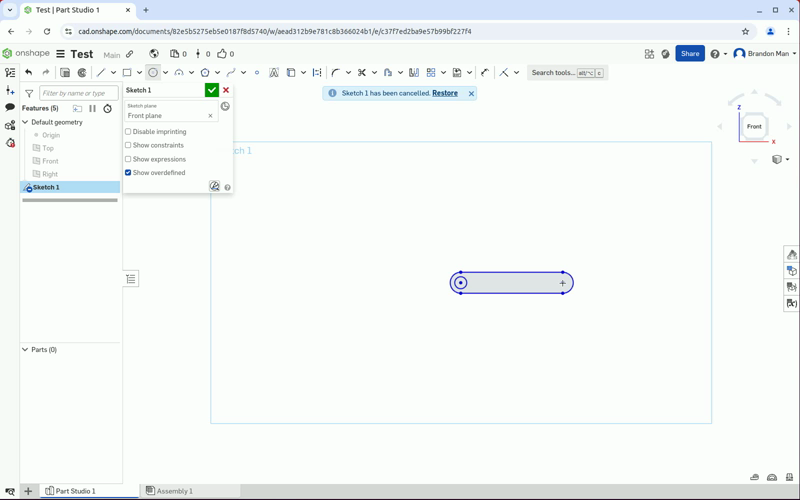
mouse_move(568, 282)
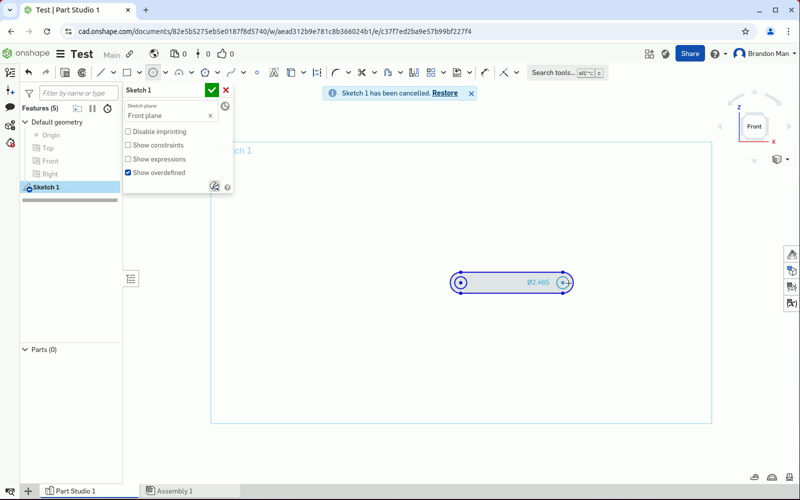
click(568, 282)
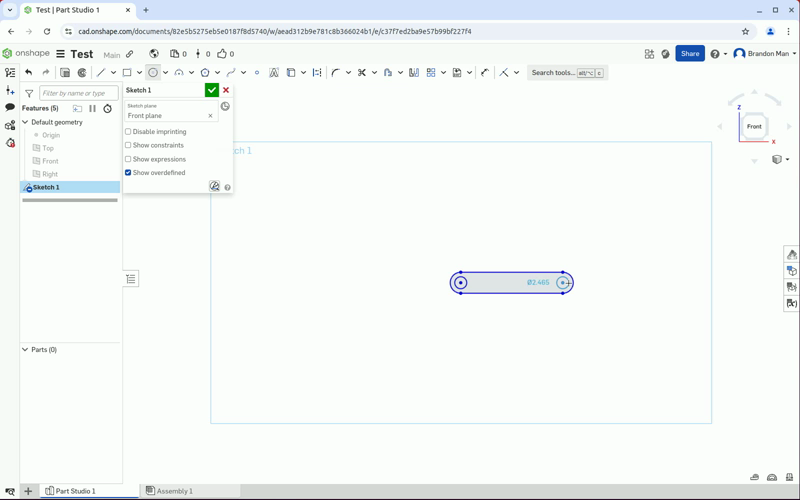
key(esc)
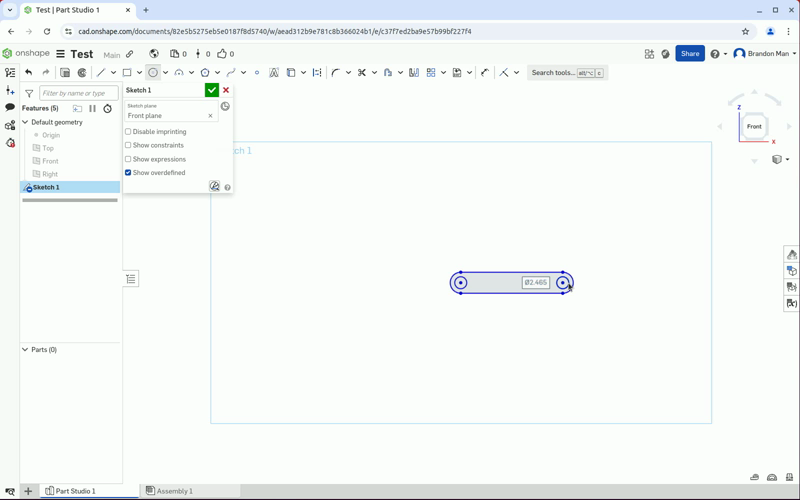
mouse_move(505, 287)
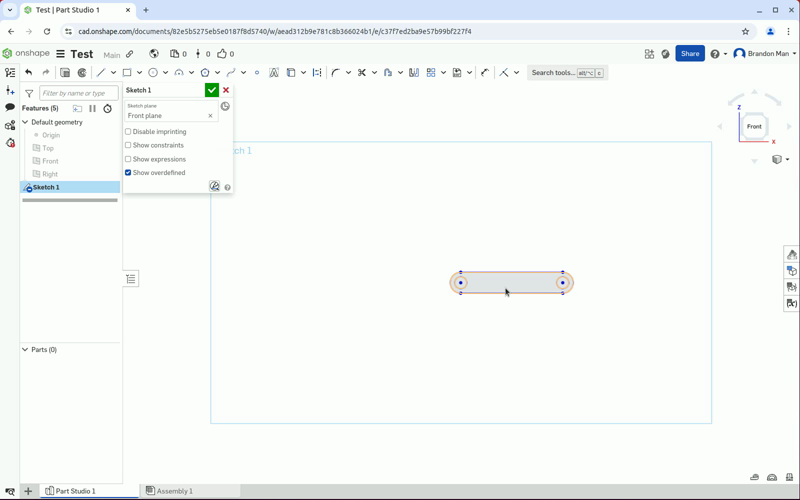
click(505, 287)
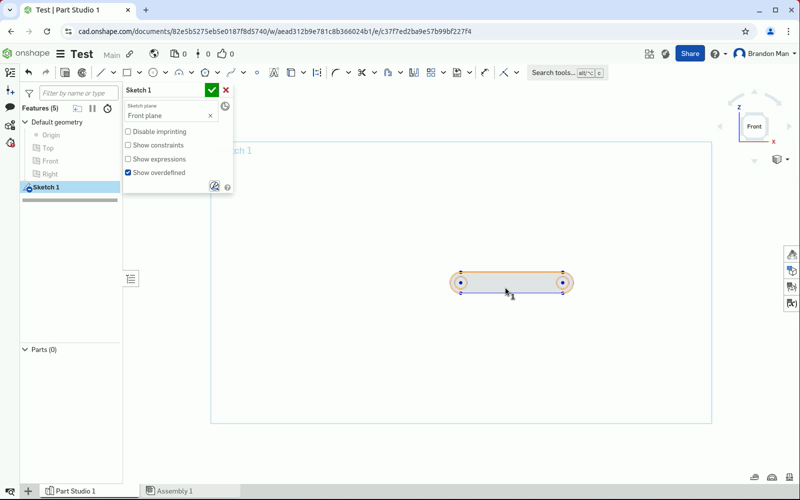
mouse_move(73, 352)
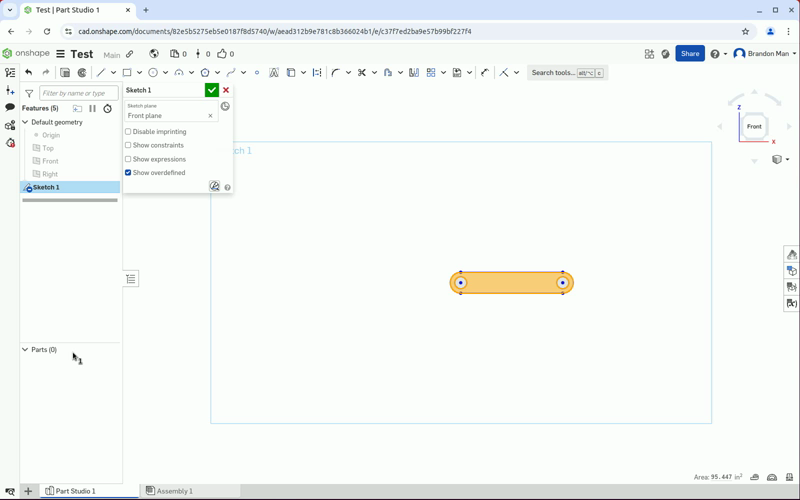
key(shift+y)
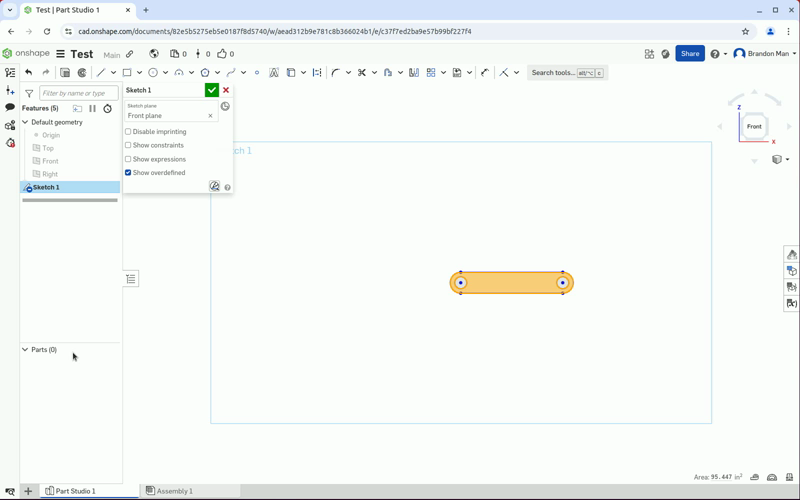
key(shift+e)
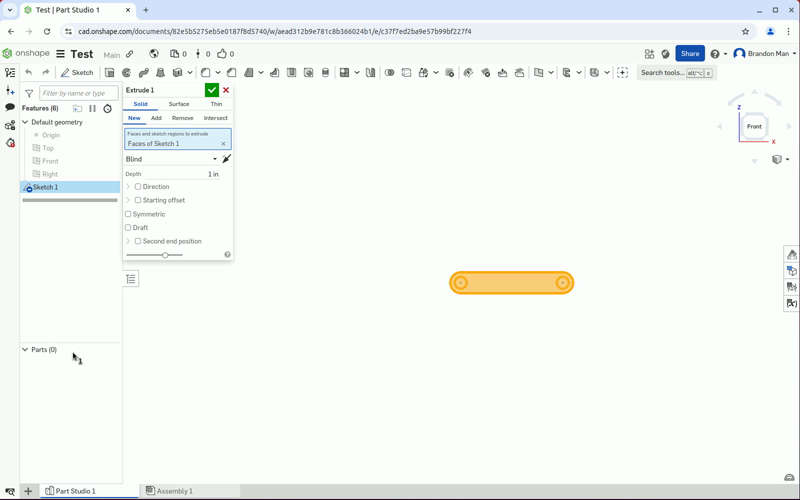
mouse_move(143, 106)
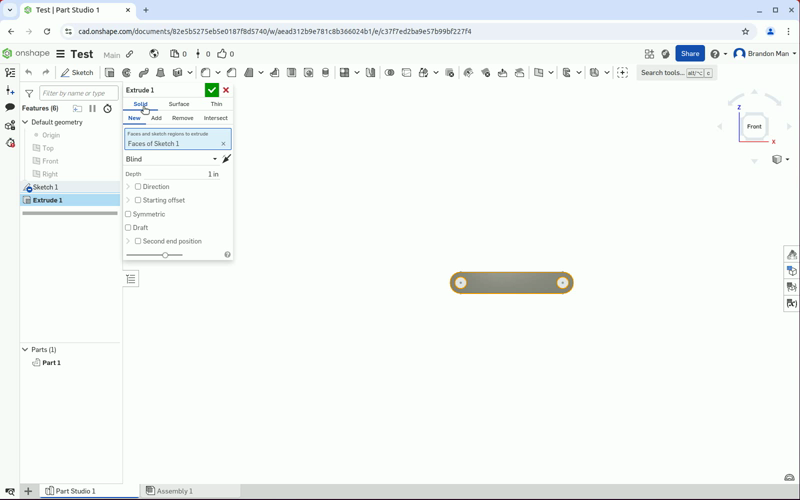
click(143, 106)
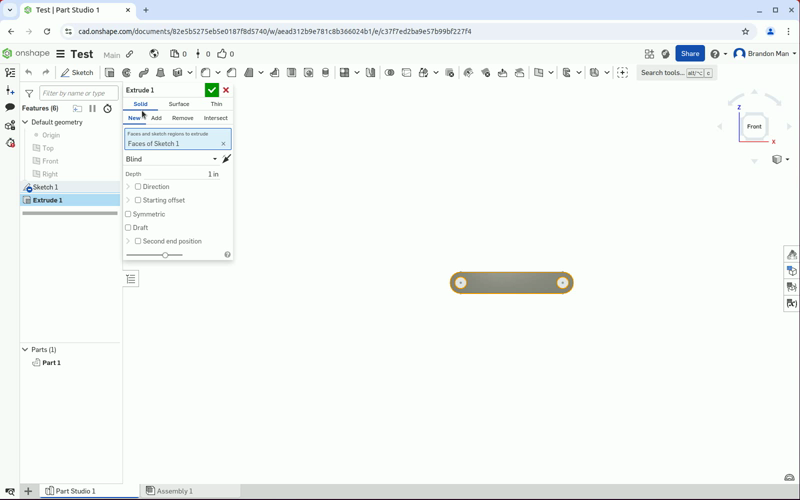
mouse_move(137, 120)
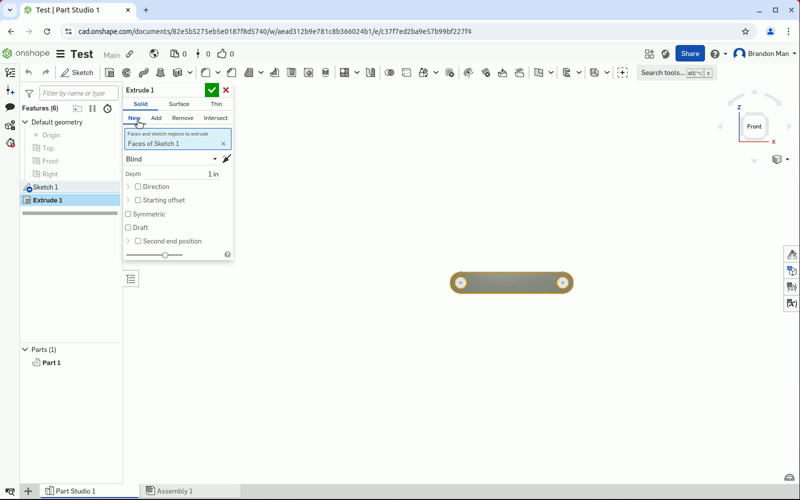
click(137, 120)
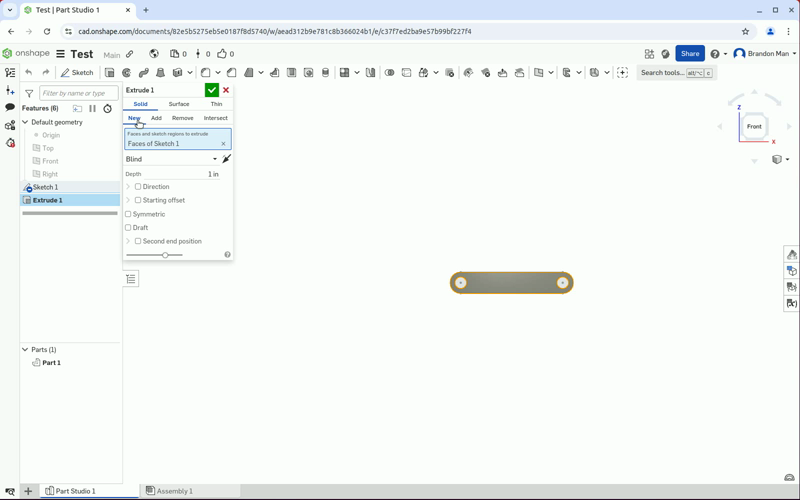
key(tab, 4)
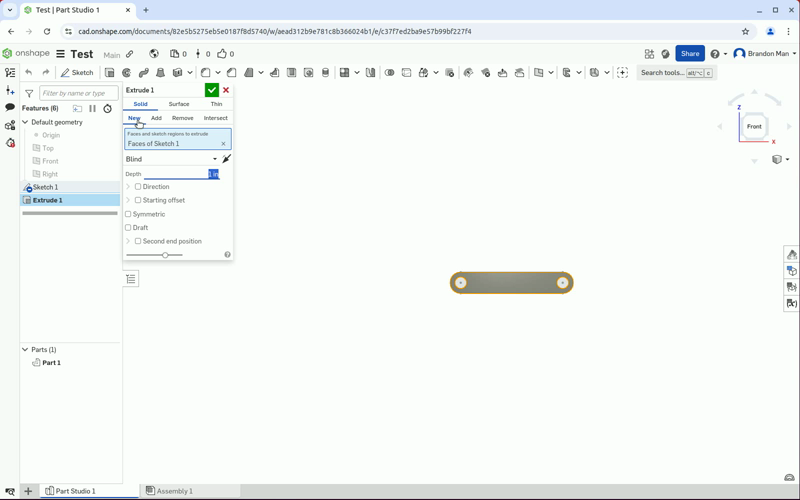
text(2.648)
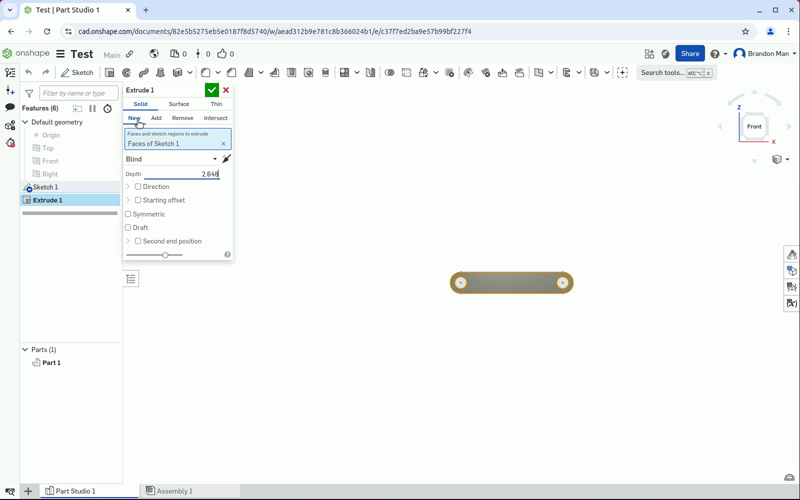
key(enter)
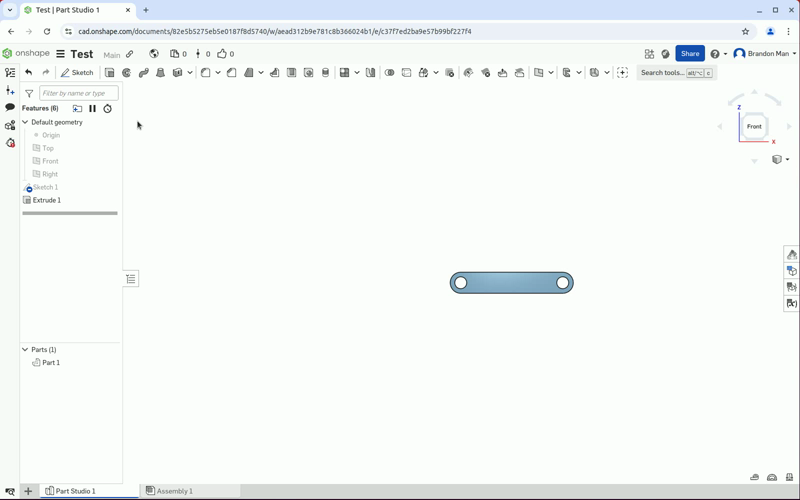
key(shift+h)
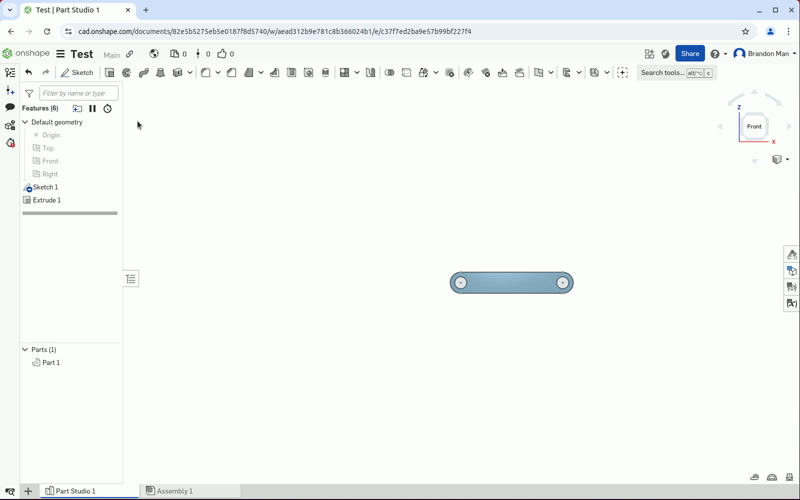
key(shift+h)
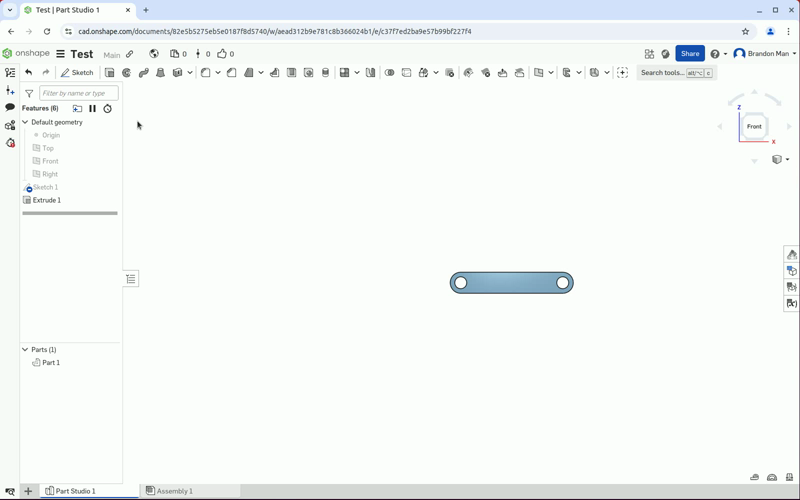
mouse_move(73, 189)
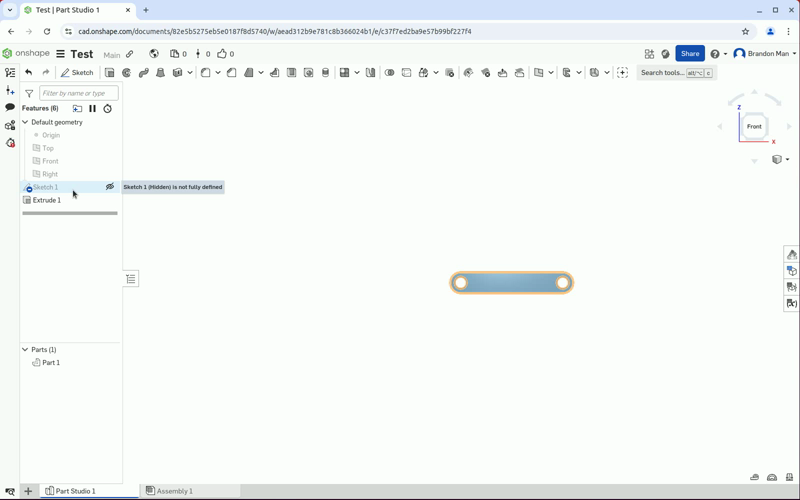
click(73, 189)
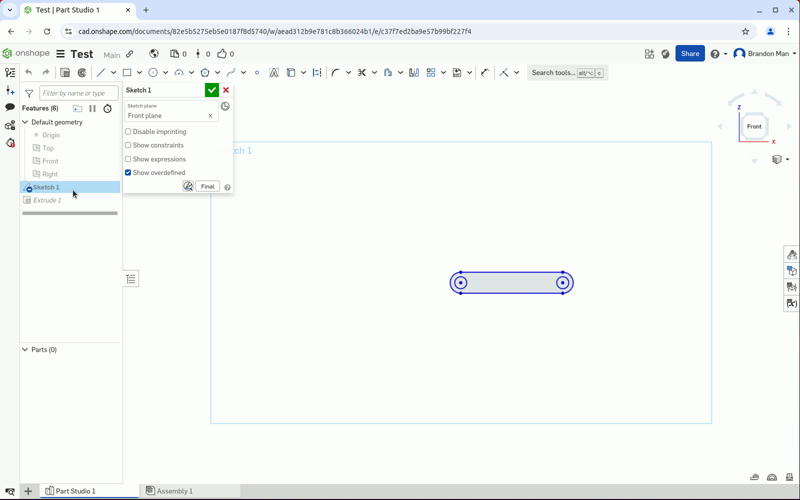
mouse_move(229, 92)
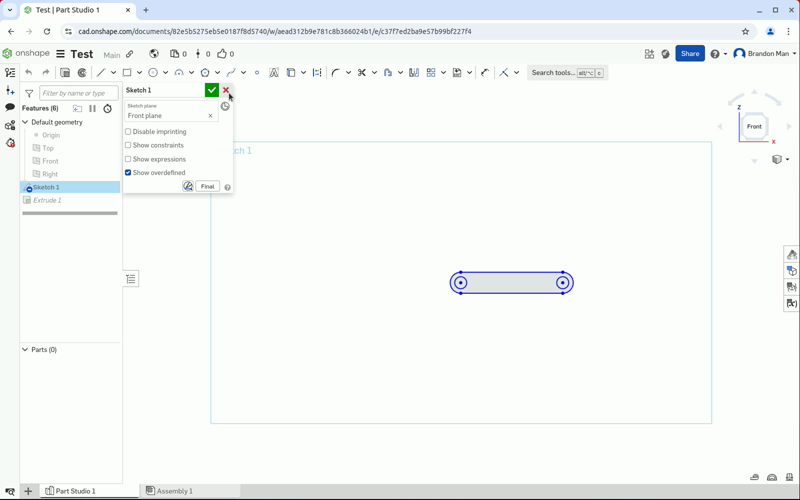
click(229, 92)
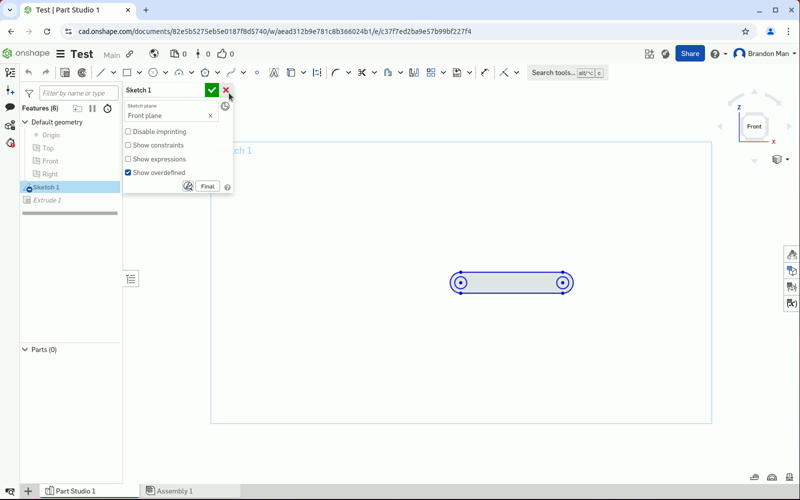
key(shift+s)
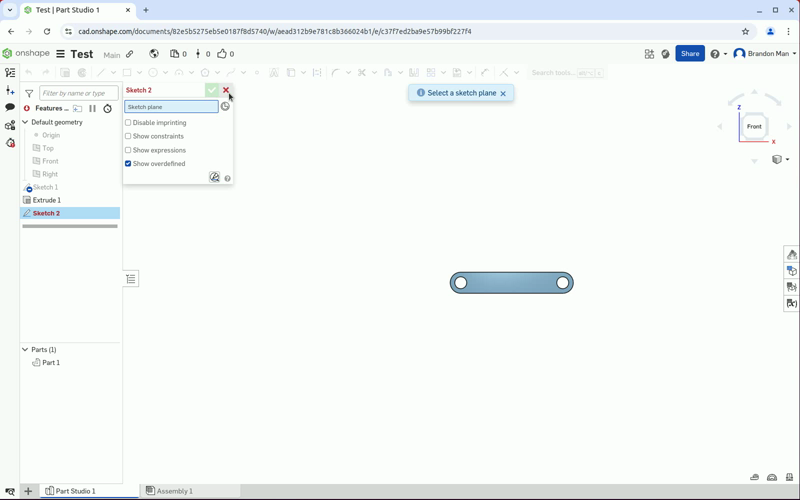
mouse_move(73, 163)
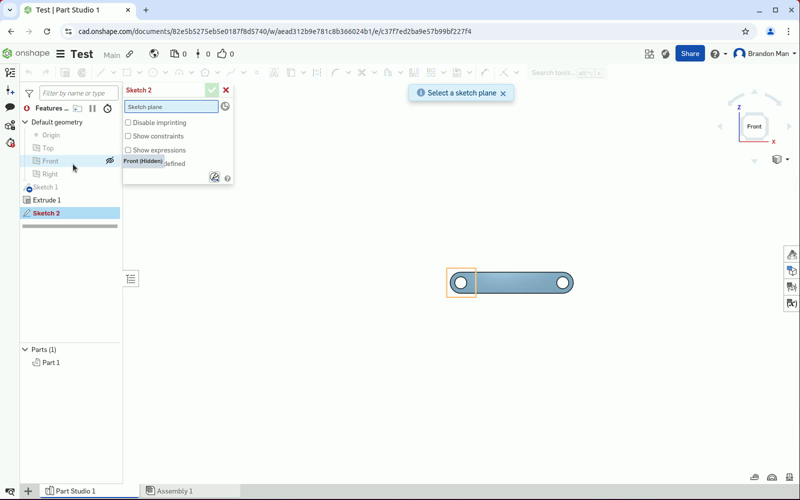
click(73, 163)
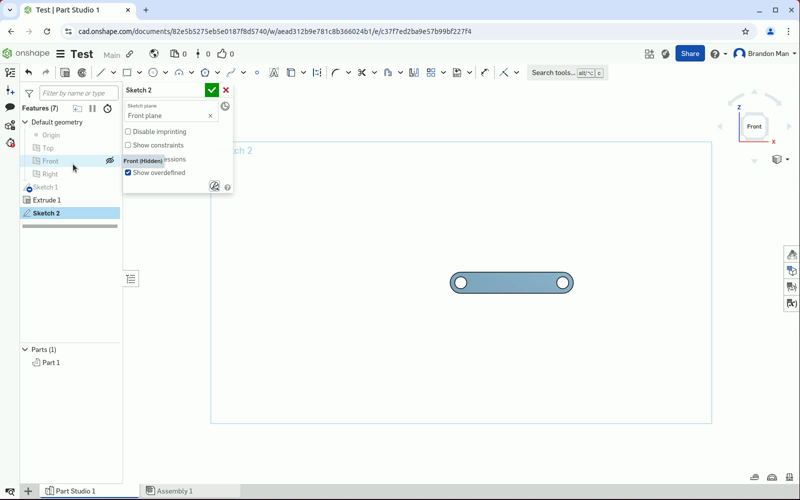
mouse_move(73, 352)
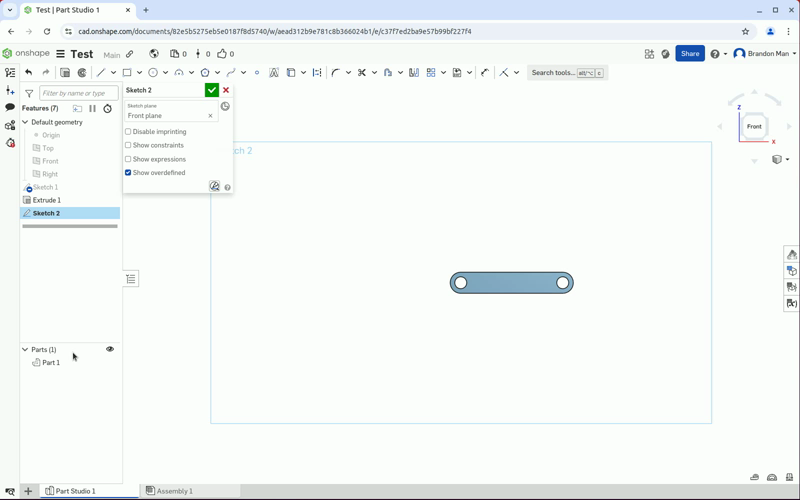
key(y)
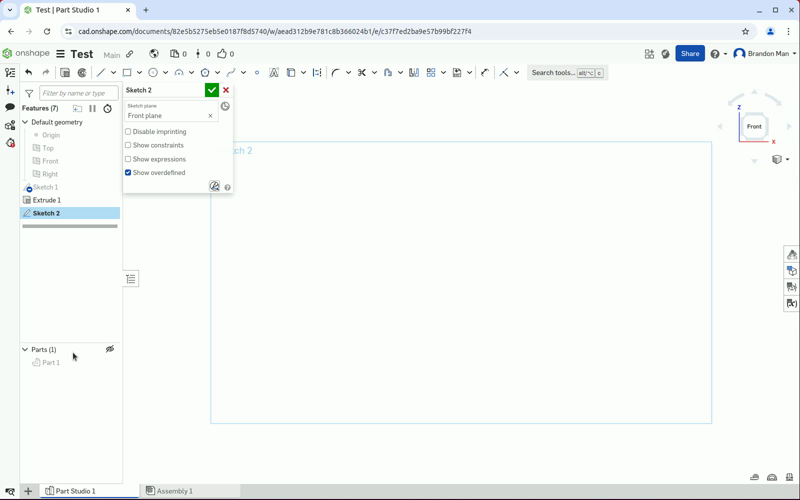
key(c)
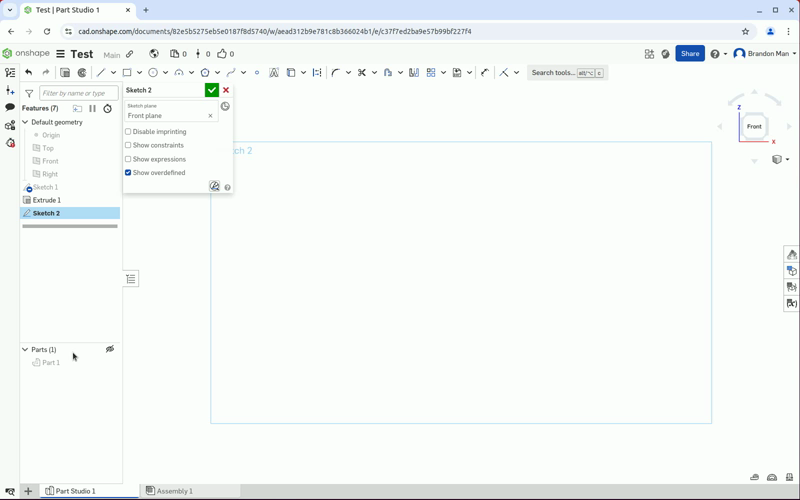
key_down(shift)
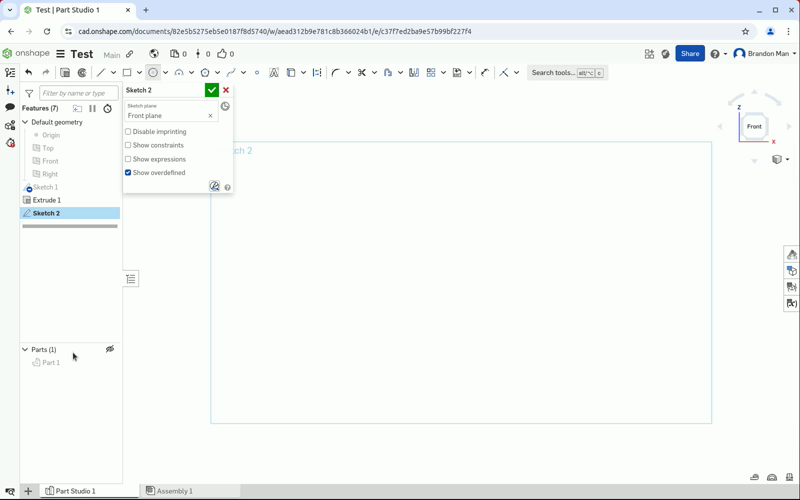
mouse_move(461, 282)
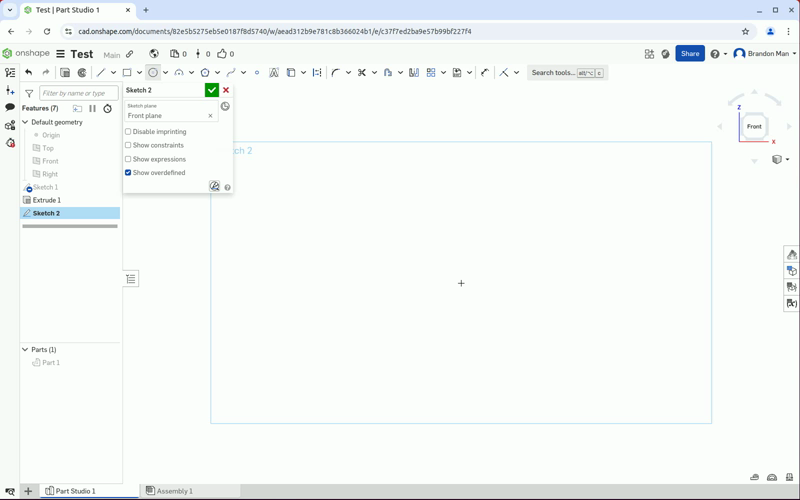
click(461, 282)
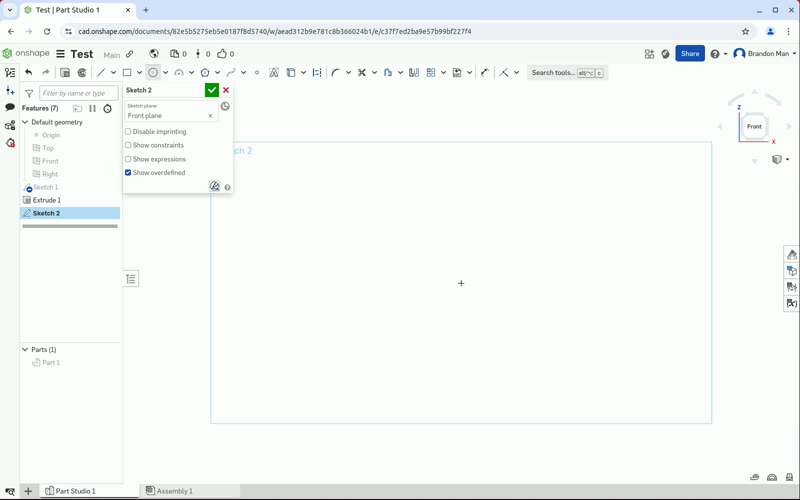
key_up(shift)
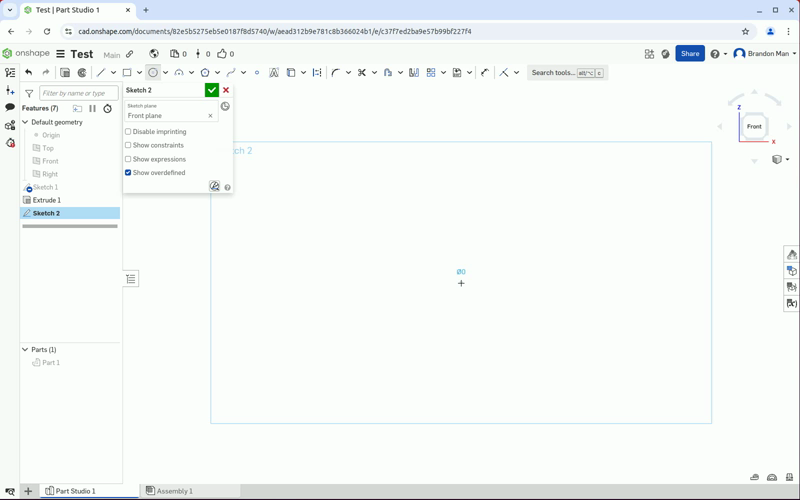
mouse_move(464, 282)
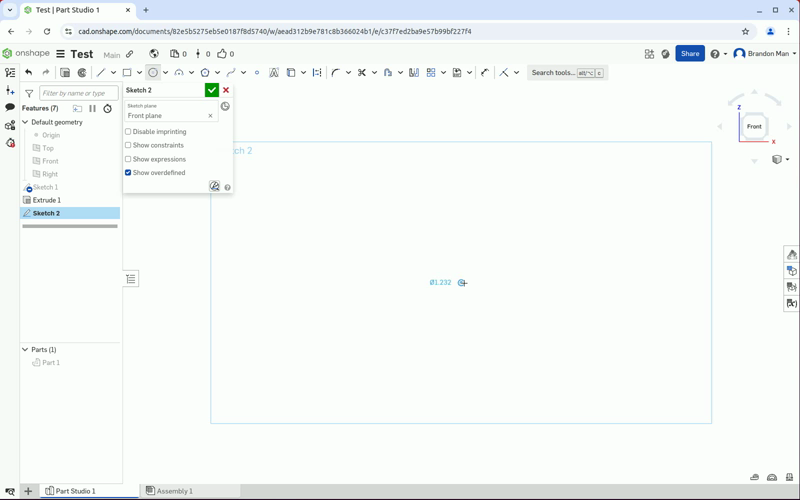
click(464, 282)
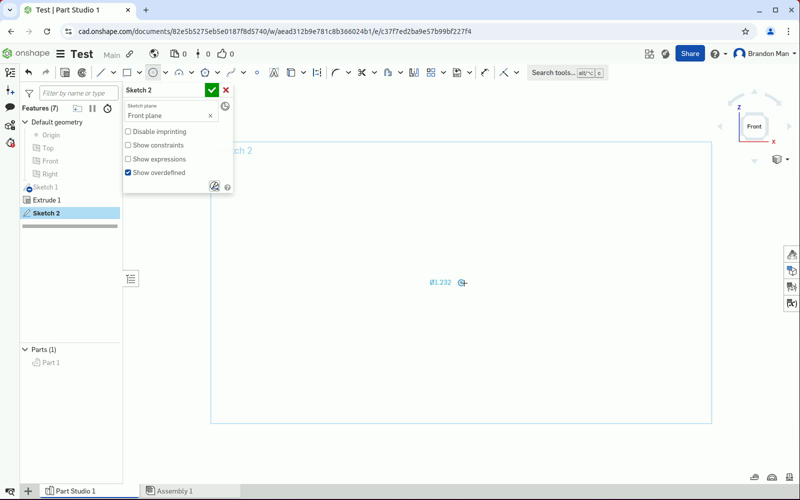
key(esc)
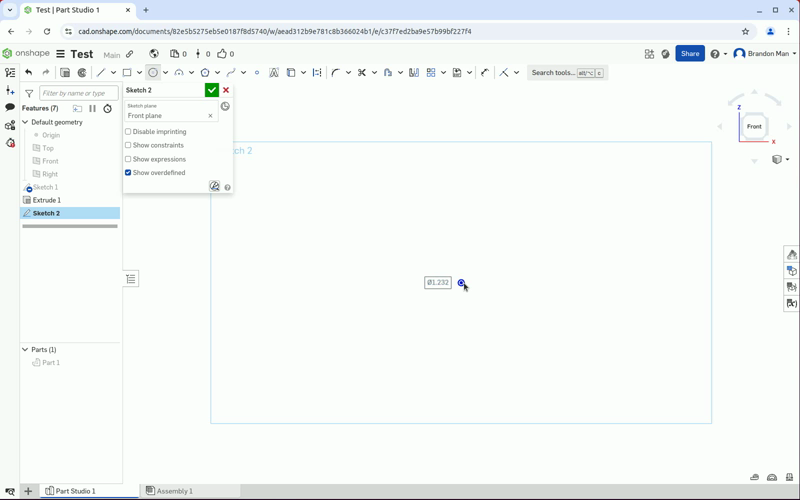
mouse_move(463, 283)
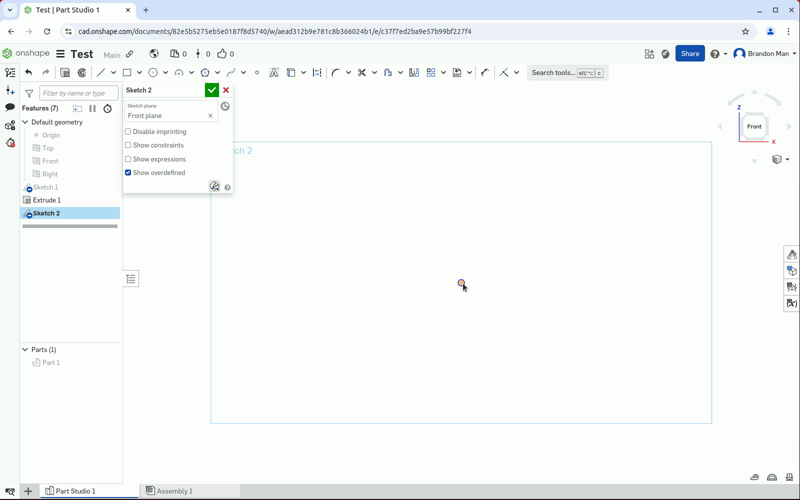
scroll(6)
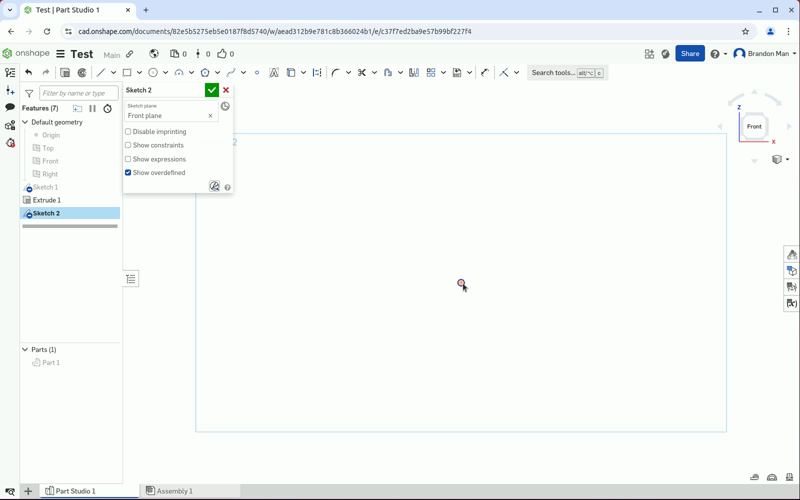
scroll(6)
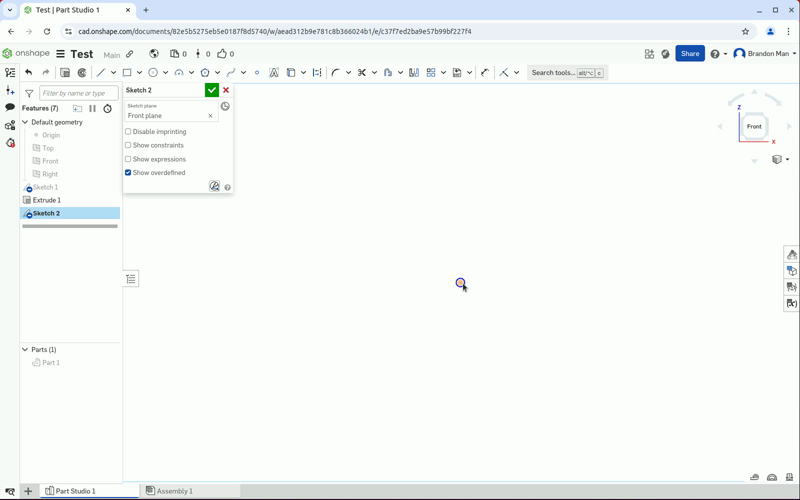
scroll(6)
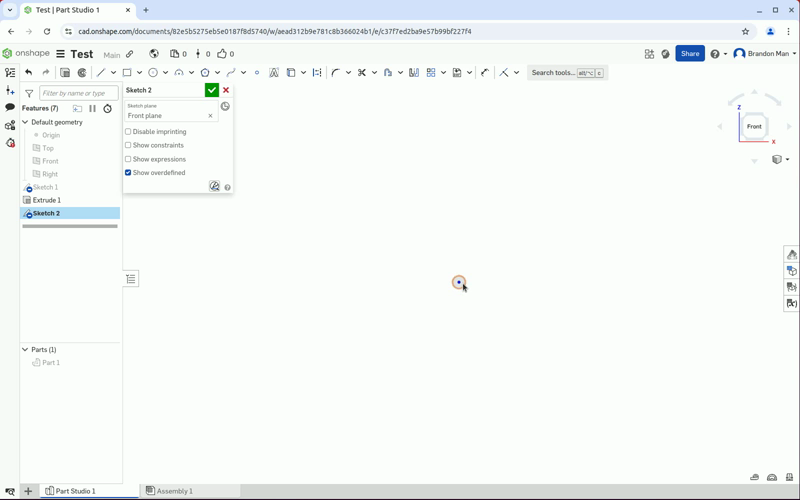
scroll(6)
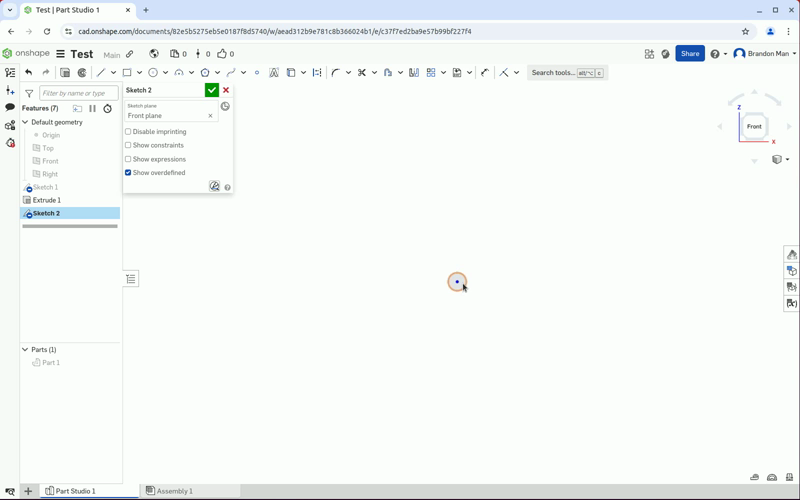
scroll(6)
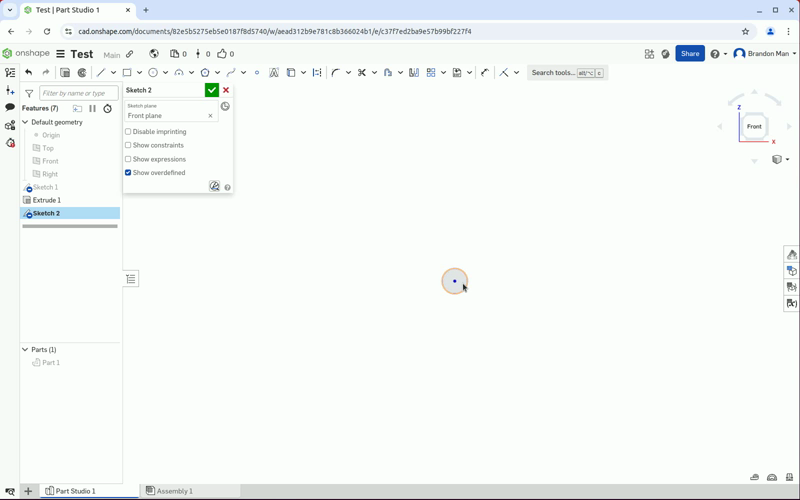
scroll(6)
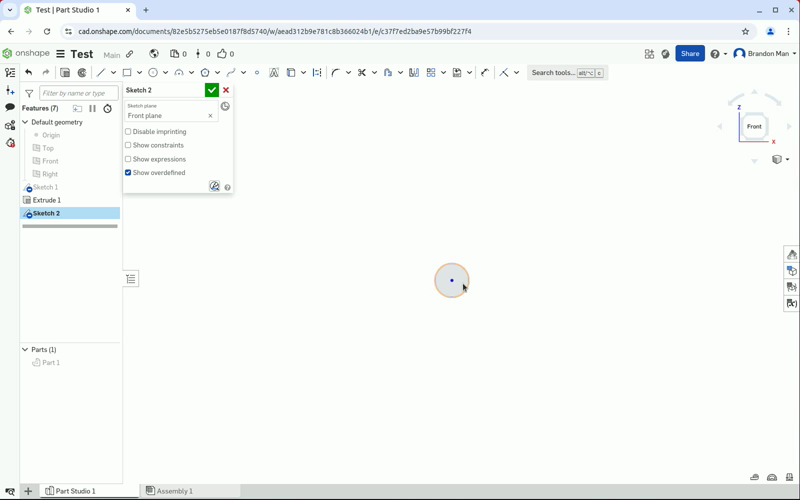
scroll(6)
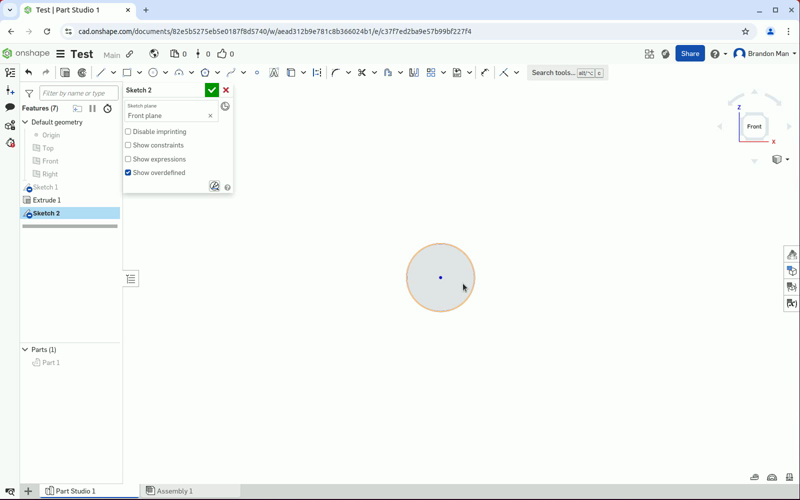
click(463, 283)
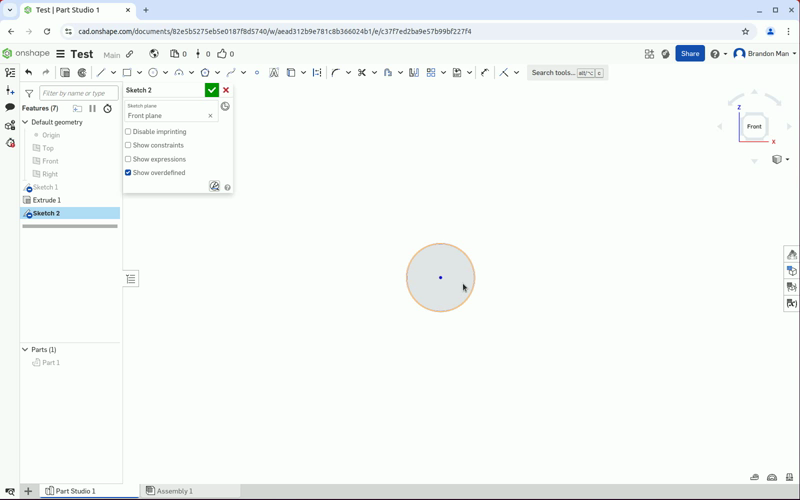
scroll(-6)
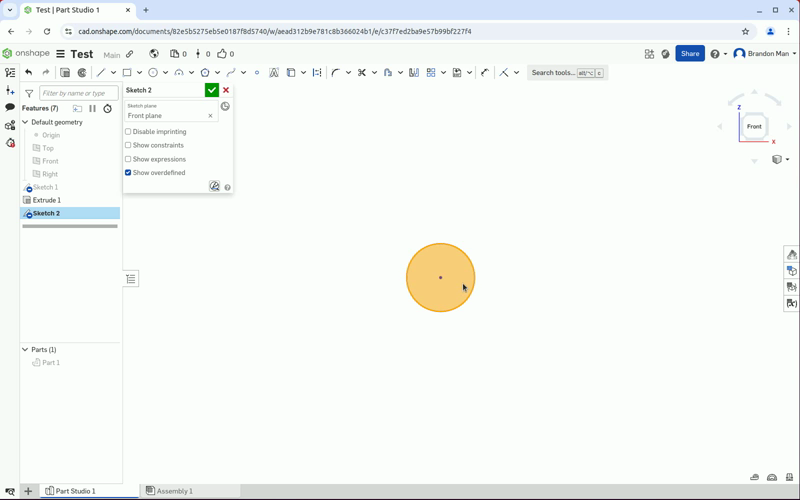
scroll(-6)
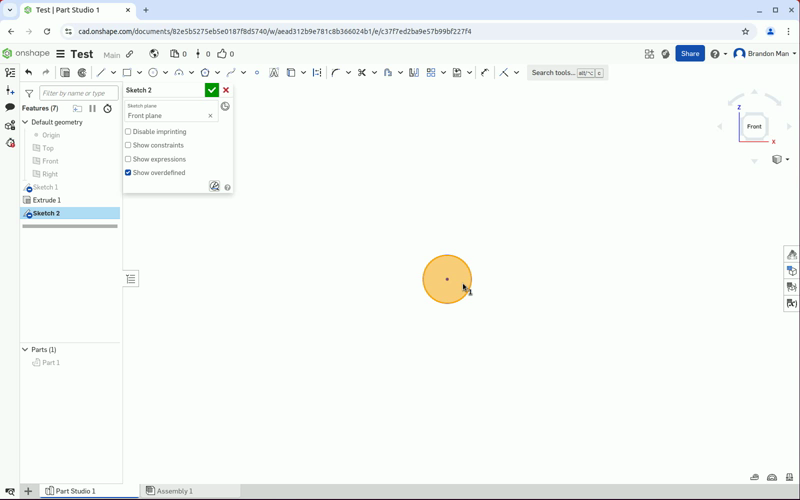
scroll(-6)
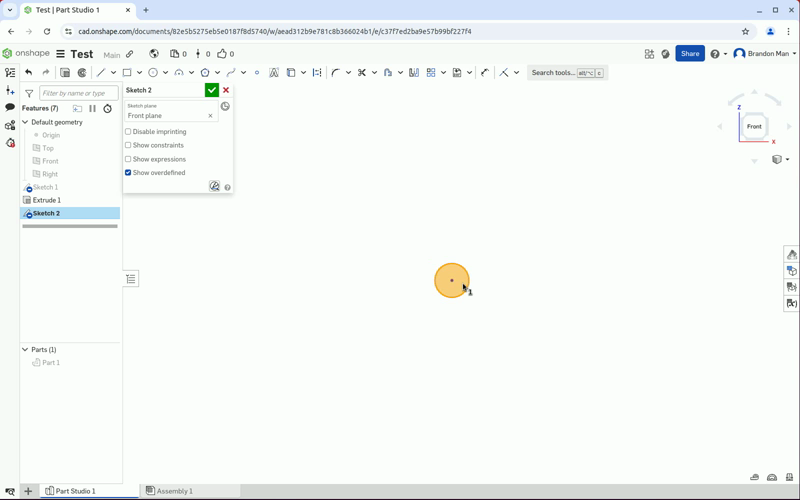
scroll(-6)
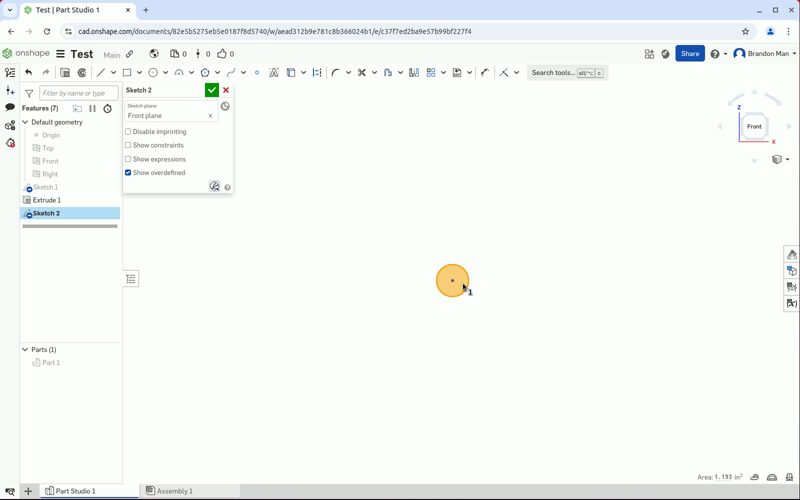
scroll(-6)
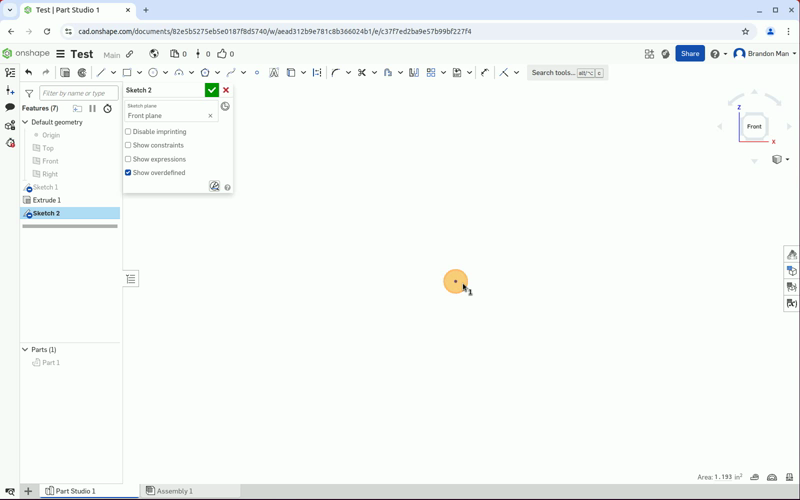
scroll(-6)
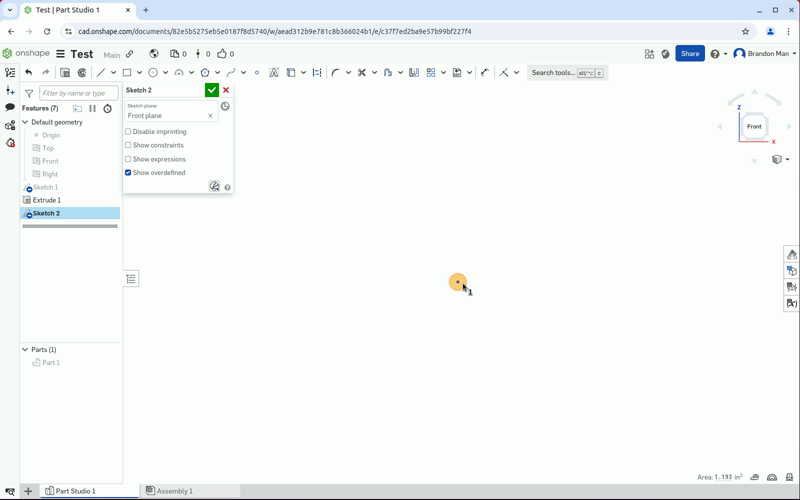
scroll(-6)
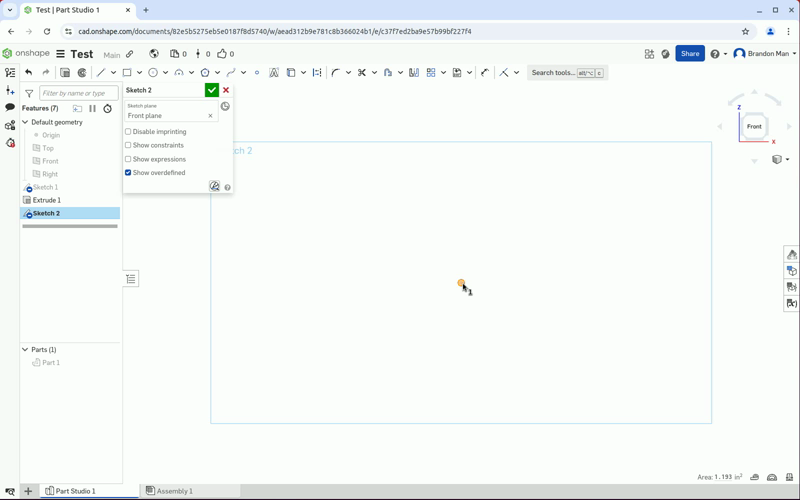
mouse_move(73, 352)
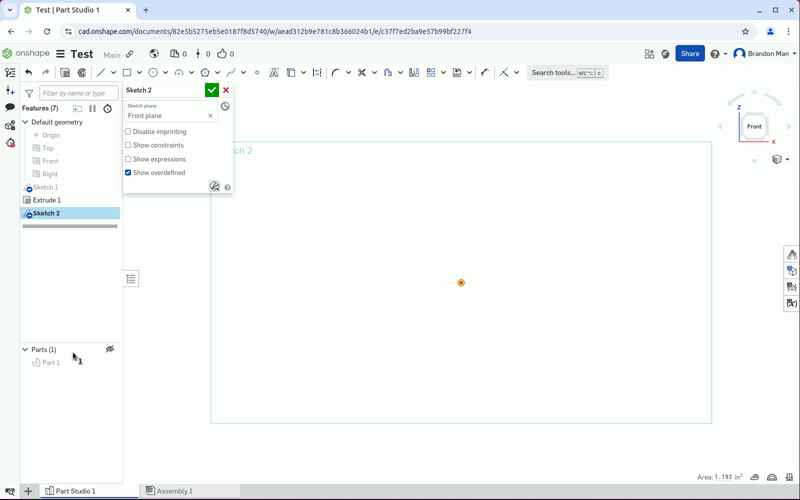
key(shift+y)
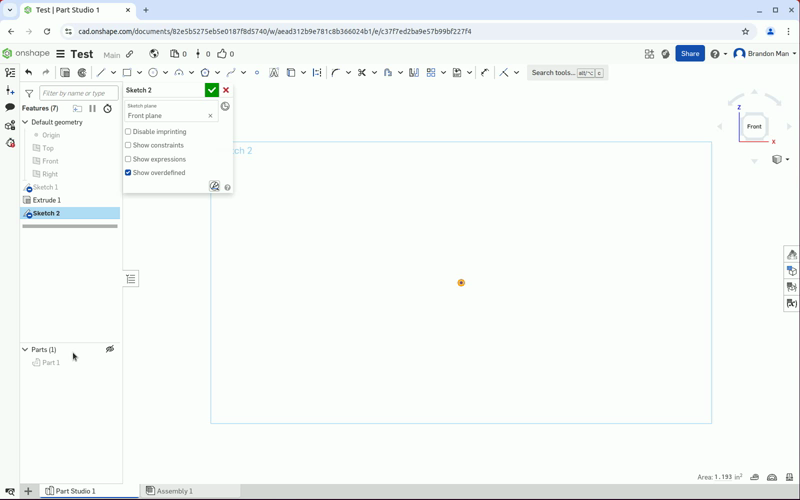
key(shift+e)
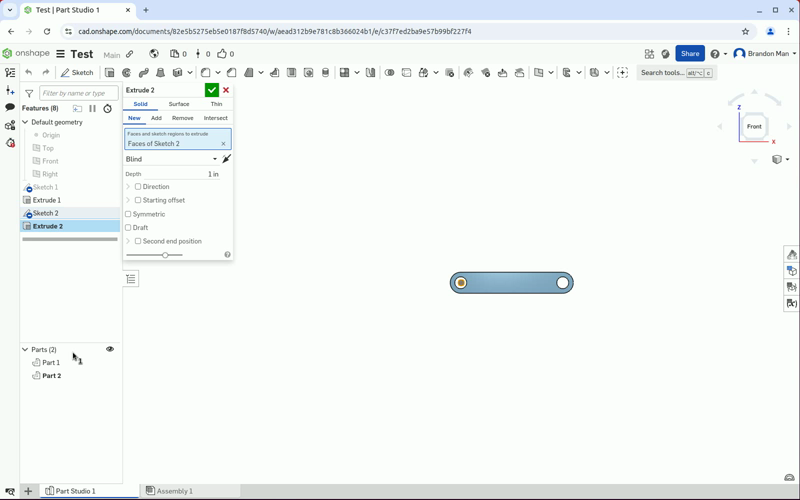
mouse_move(143, 106)
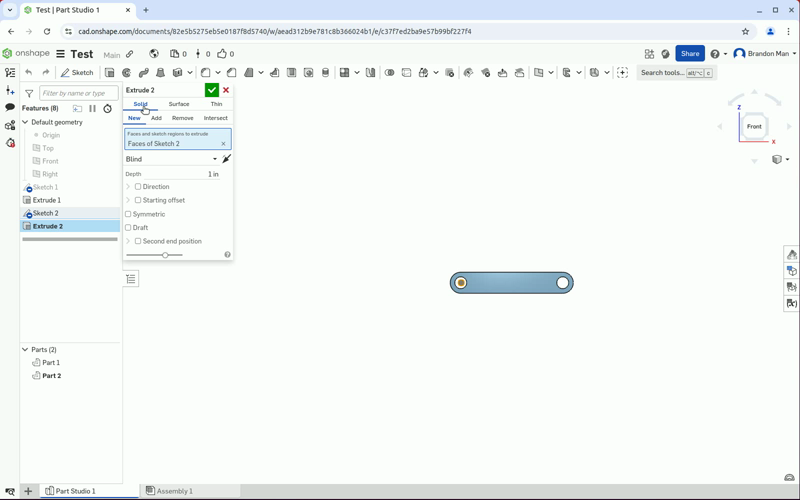
click(143, 106)
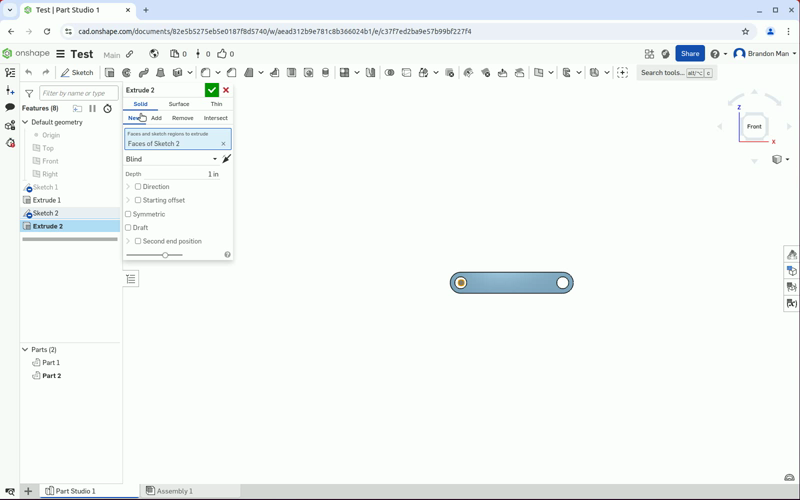
mouse_move(137, 120)
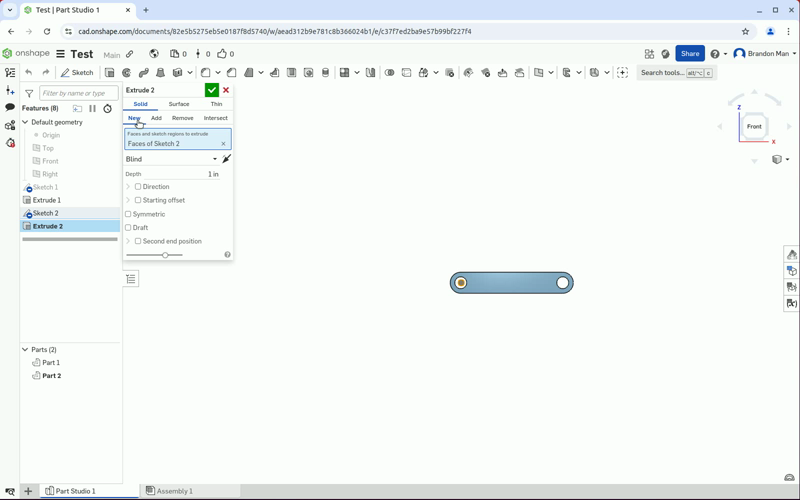
click(137, 120)
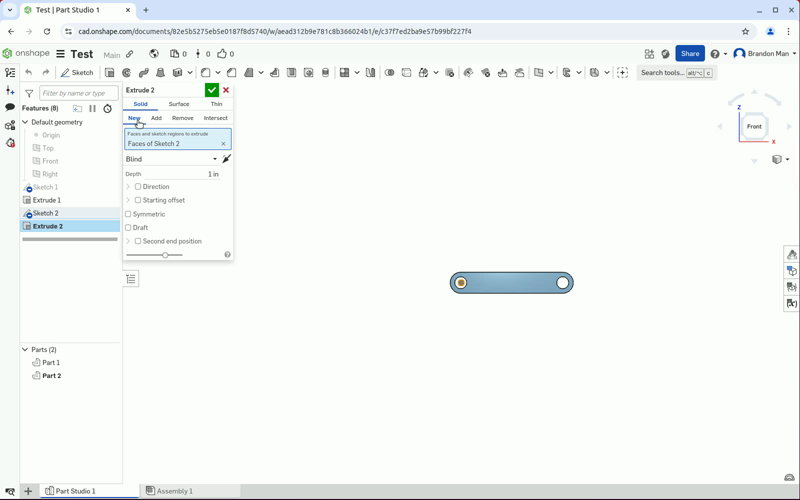
key(tab, 4)
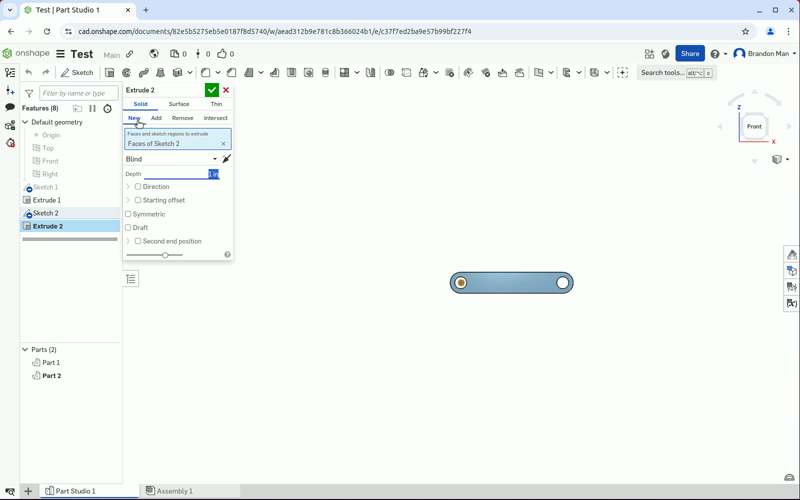
text(2.648)
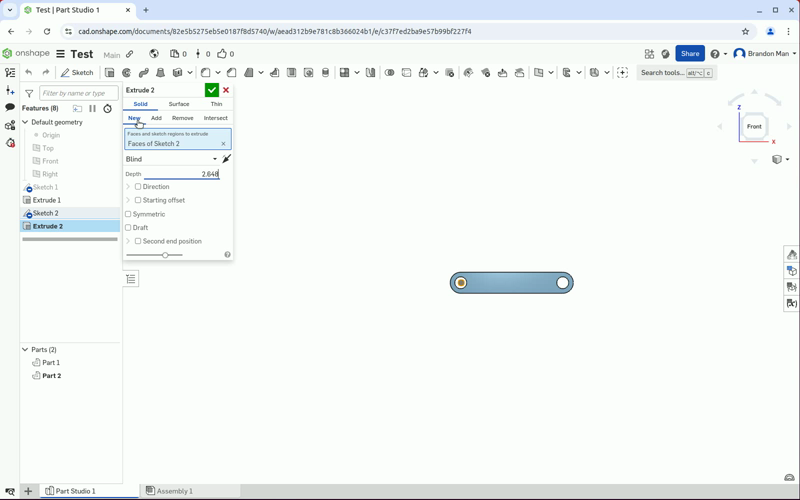
key(enter)
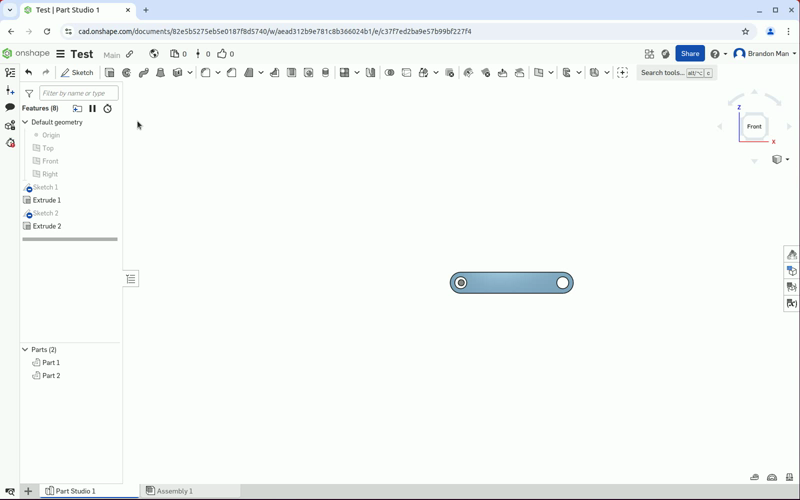
key(shift+h)
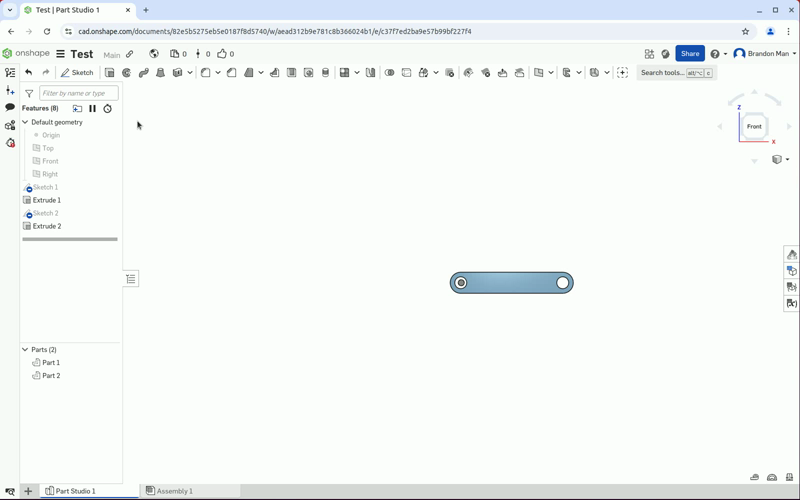
key(shift+h)
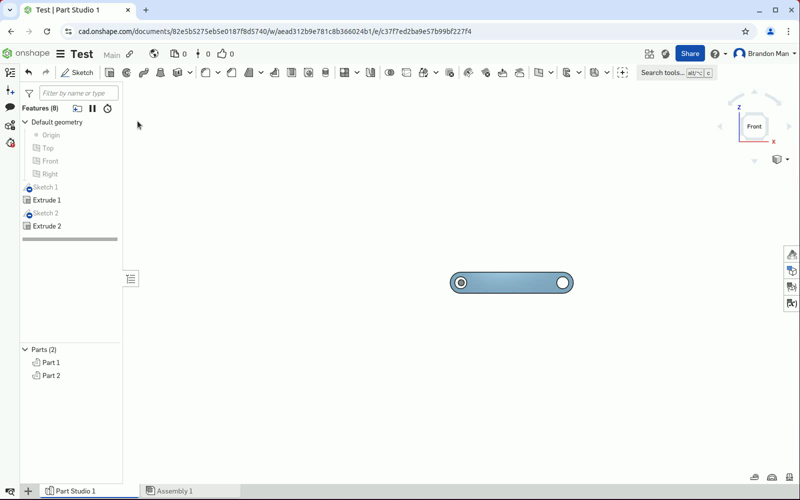
mouse_move(73, 189)
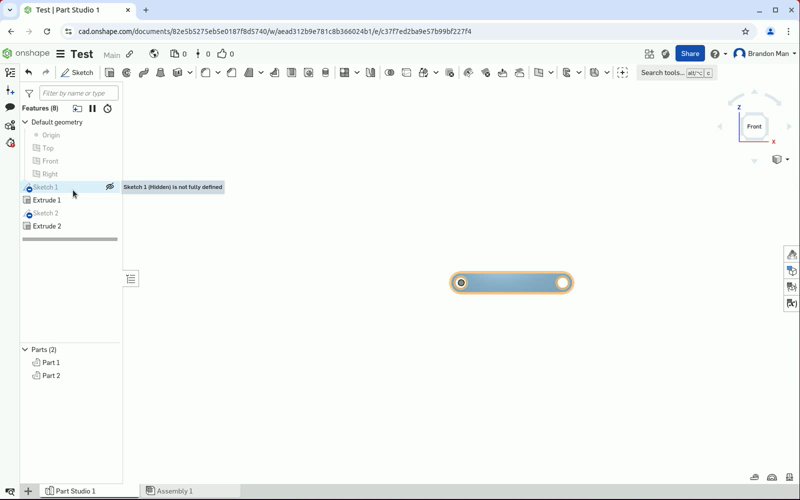
click(73, 189)
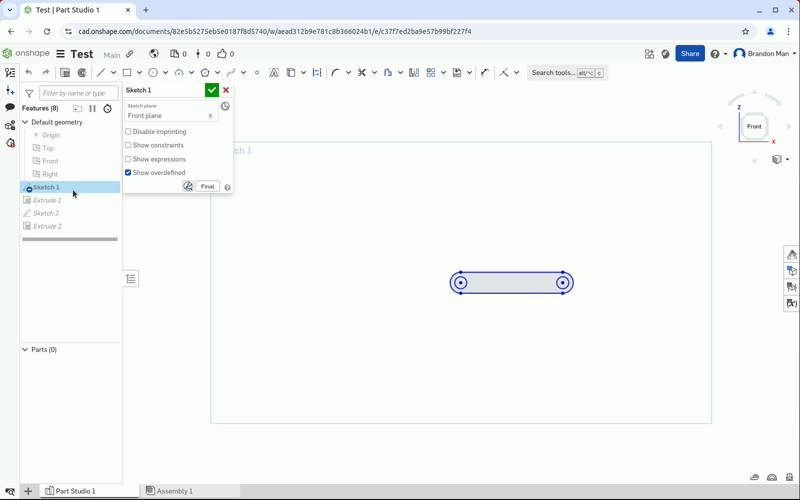
mouse_move(229, 92)
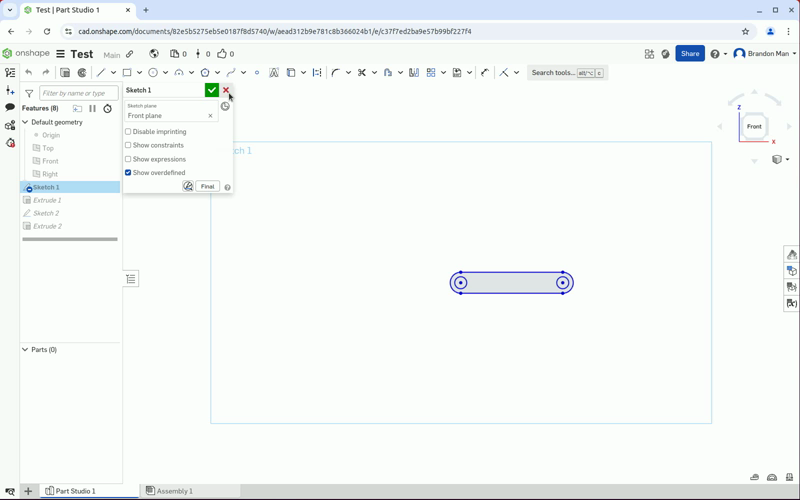
click(229, 92)
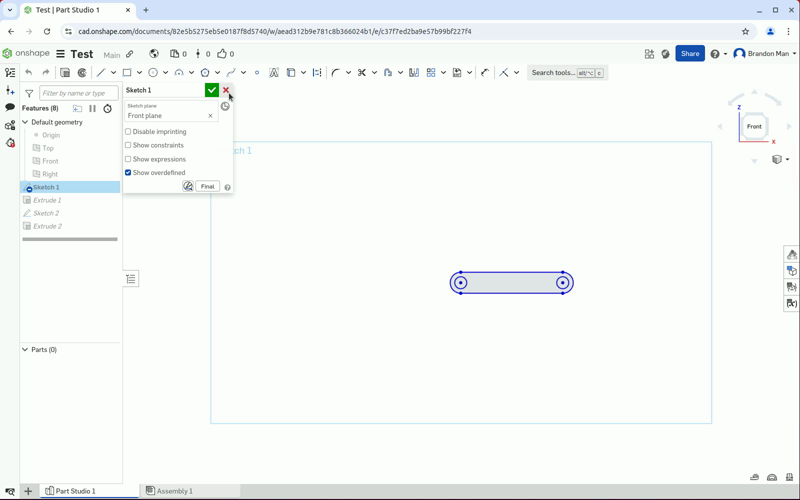
key(shift+s)
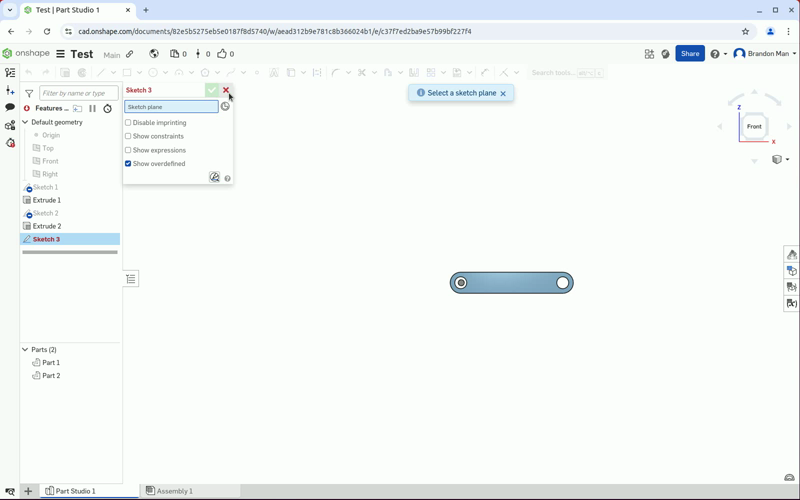
mouse_move(73, 163)
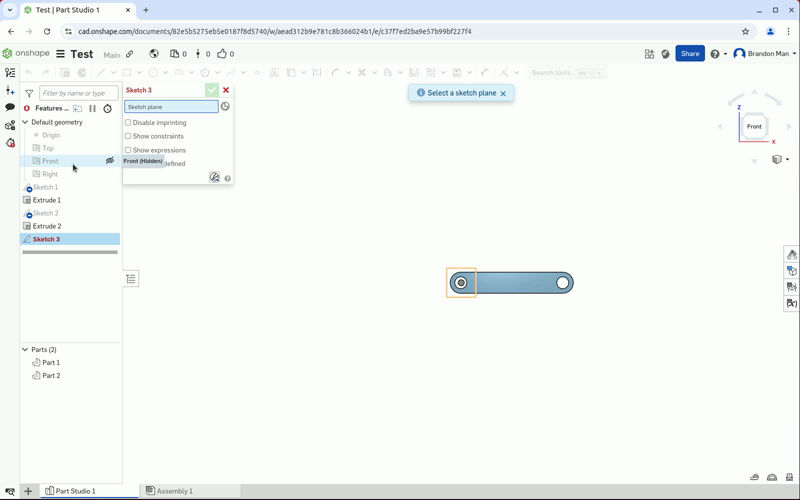
click(73, 163)
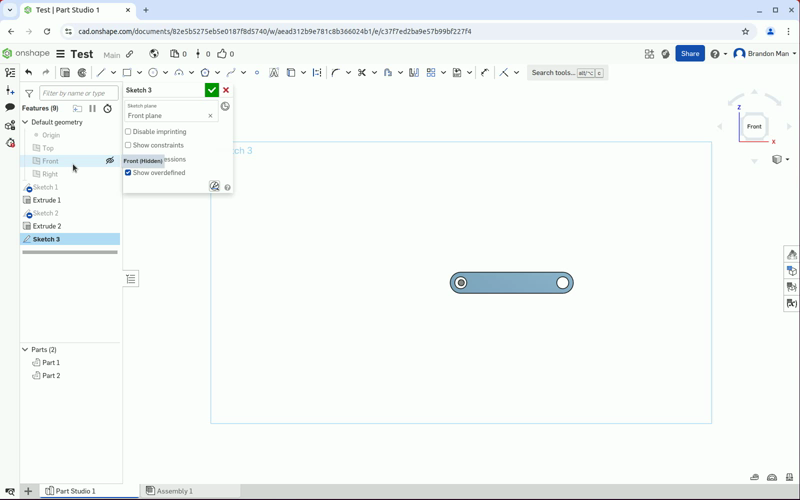
mouse_move(73, 352)
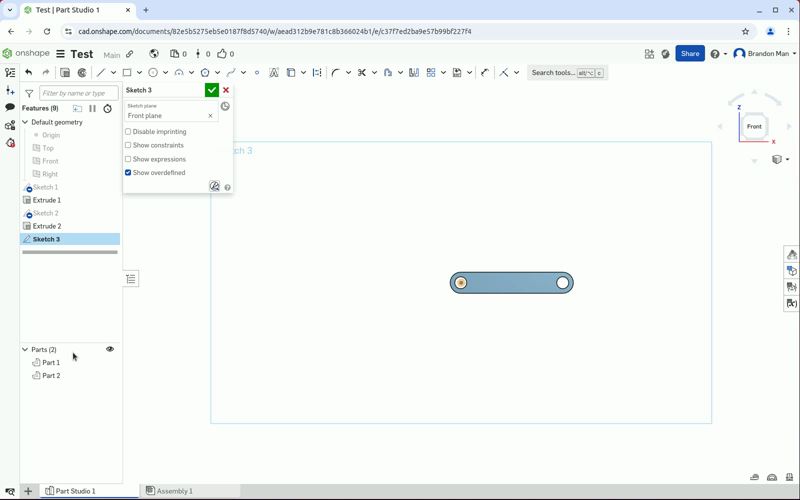
key(y)
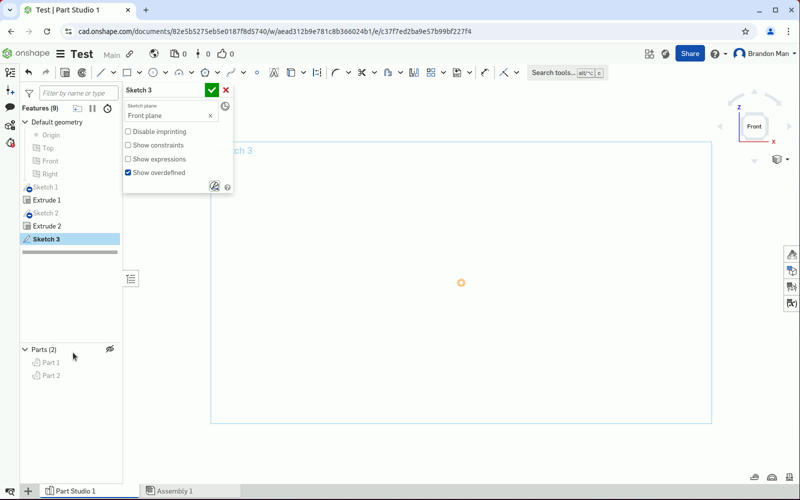
key(c)
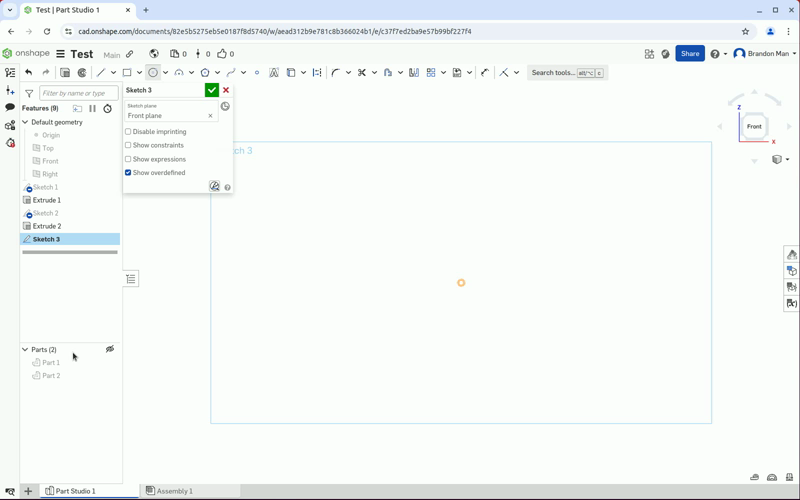
key_down(shift)
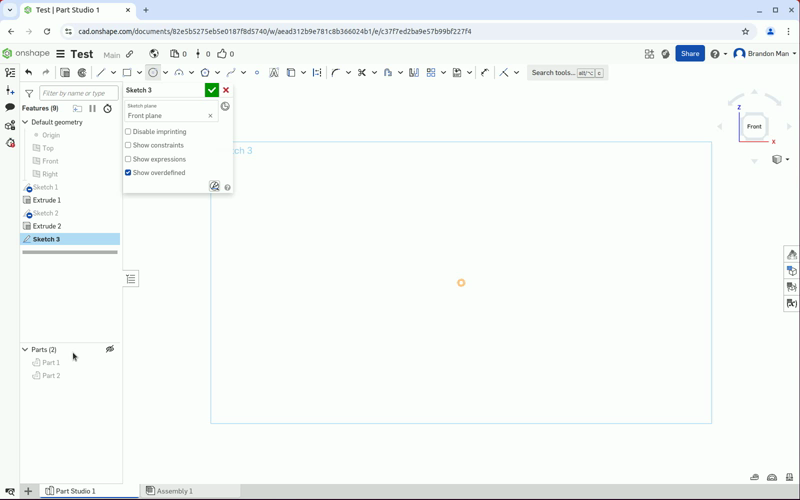
mouse_move(563, 282)
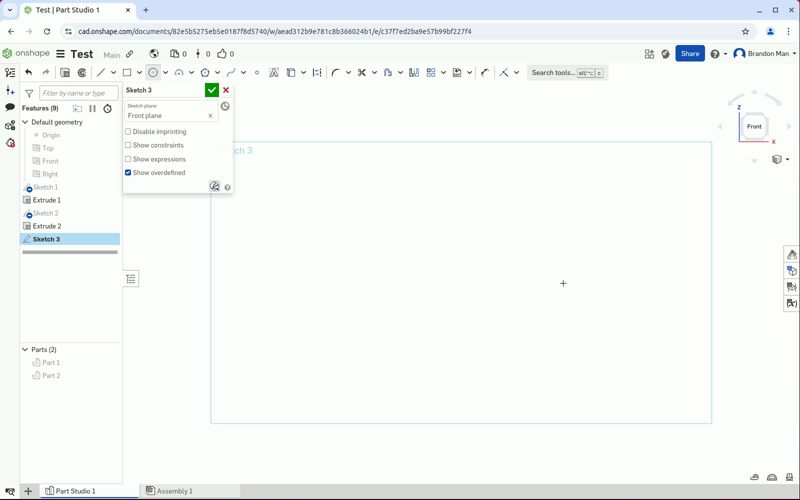
click(563, 282)
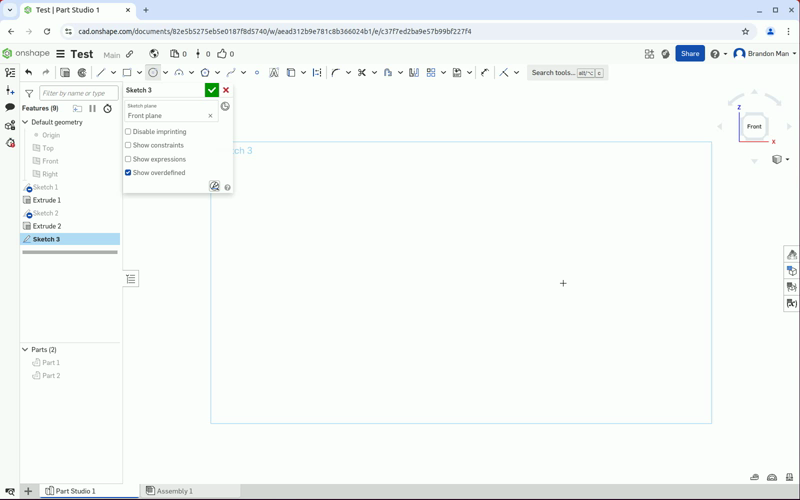
key_up(shift)
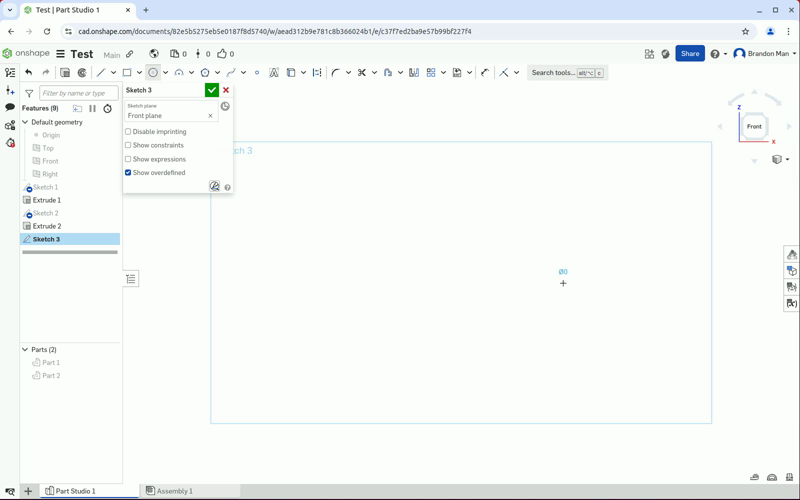
mouse_move(566, 282)
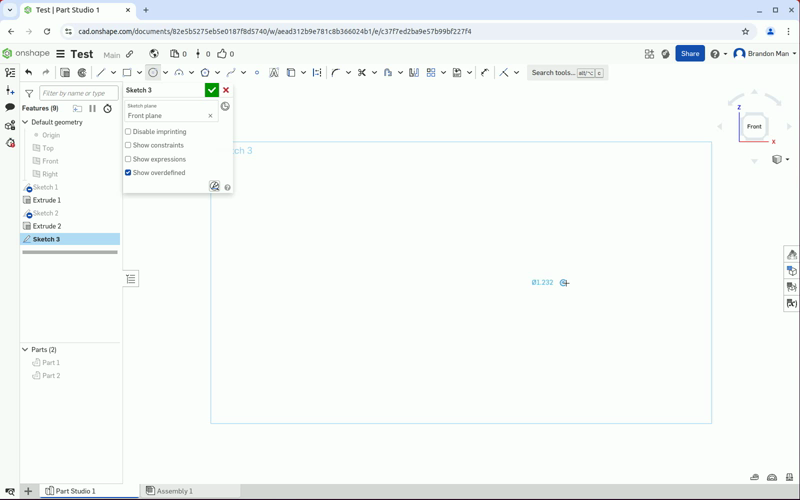
click(566, 282)
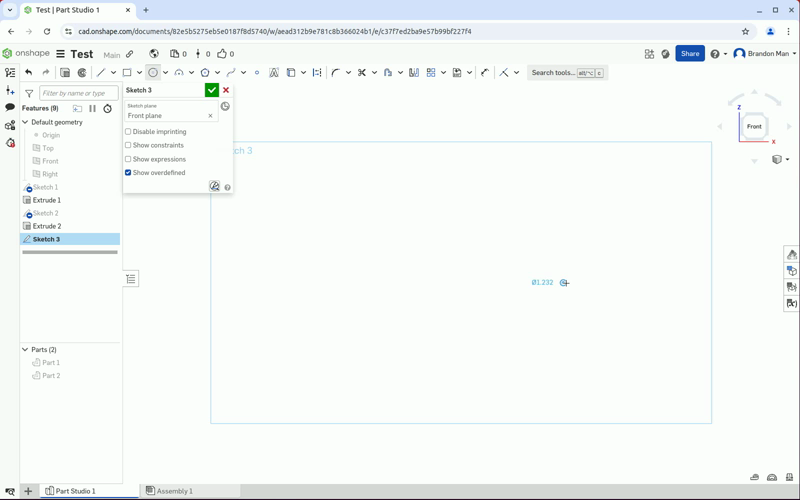
key(esc)
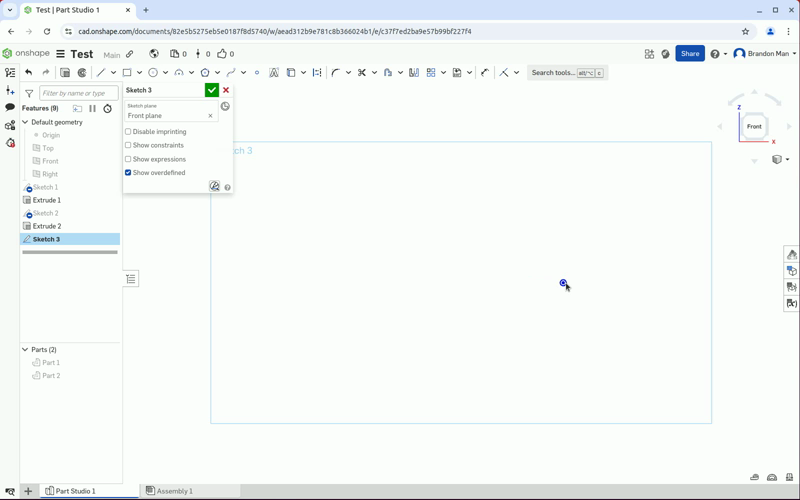
mouse_move(565, 281)
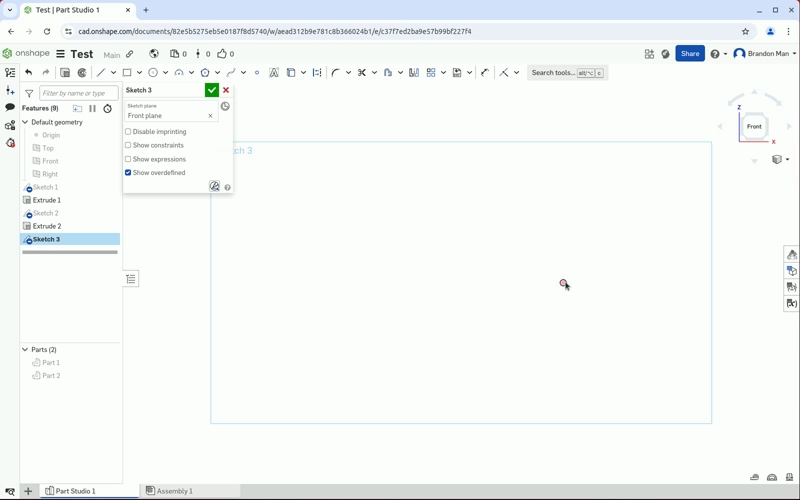
scroll(6)
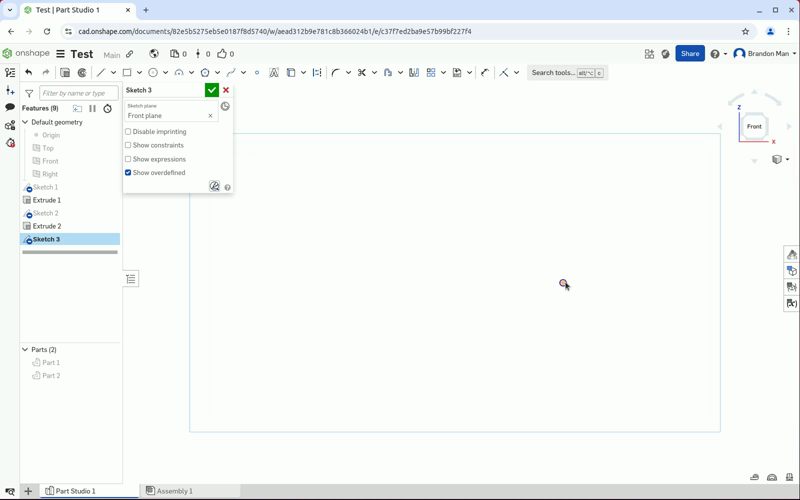
scroll(6)
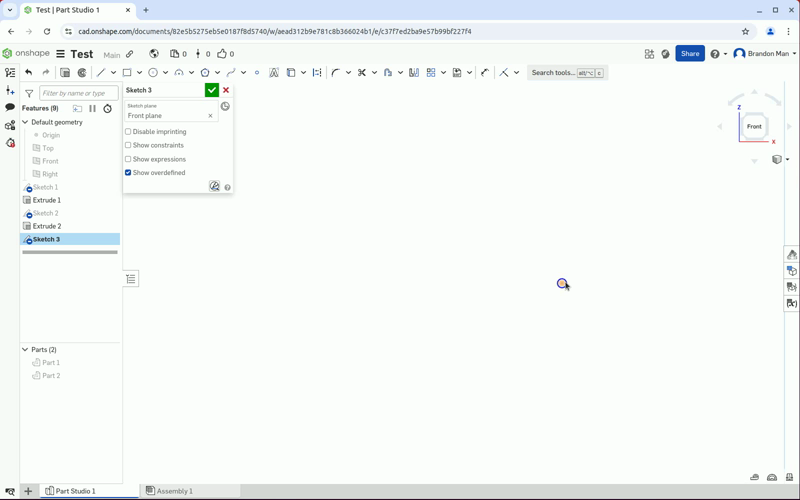
scroll(6)
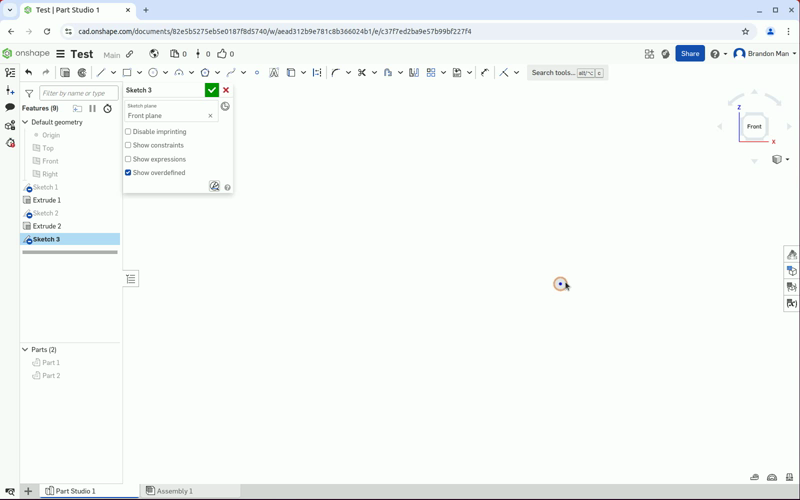
scroll(6)
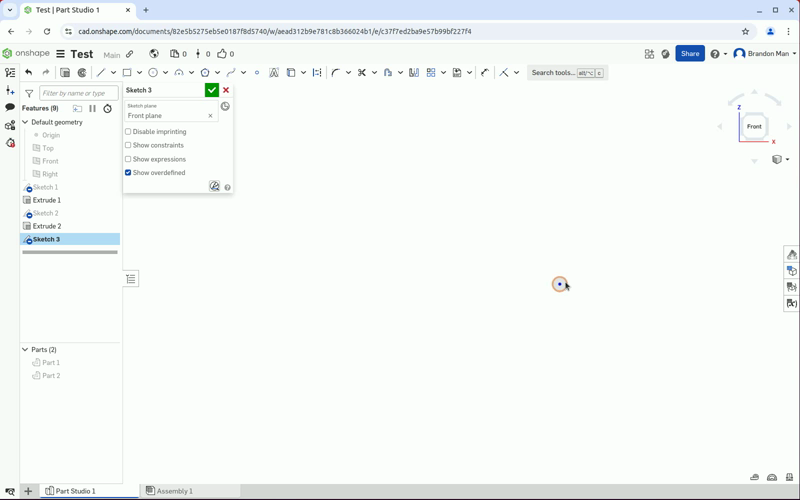
scroll(6)
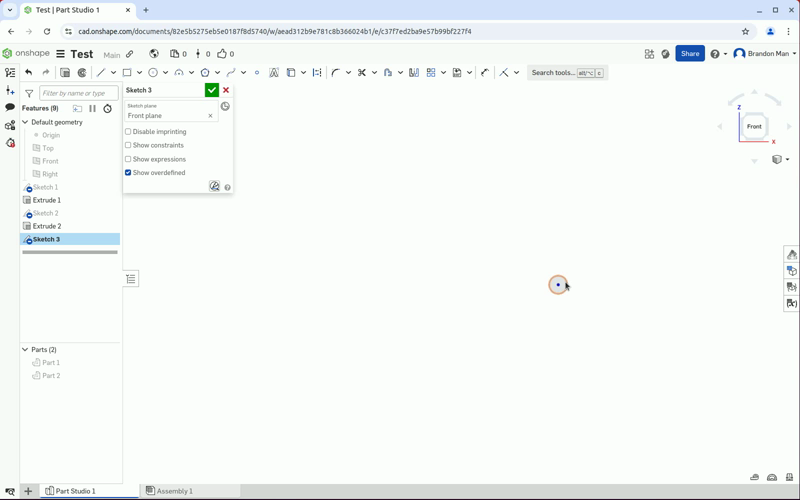
scroll(6)
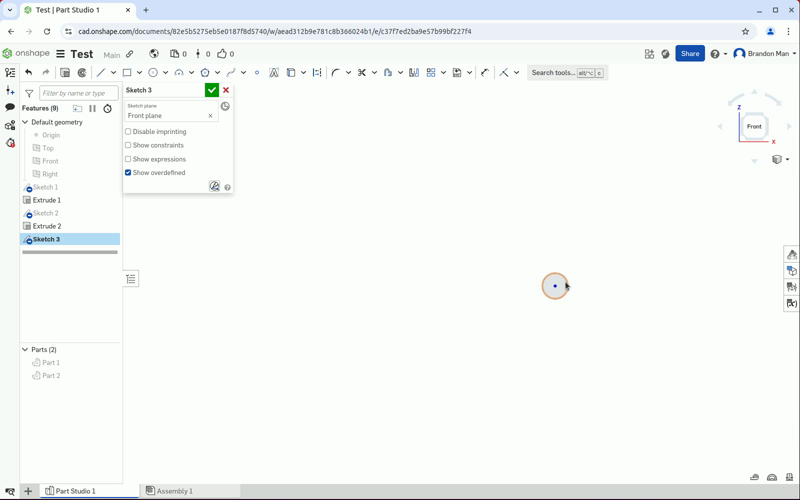
scroll(6)
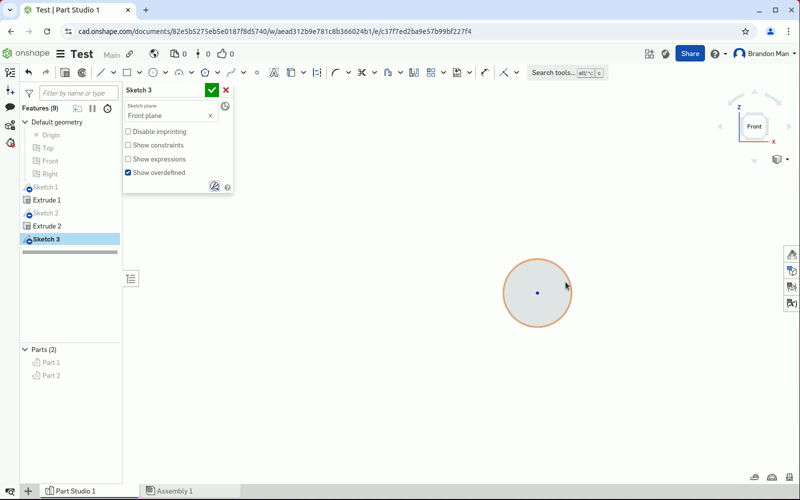
click(565, 281)
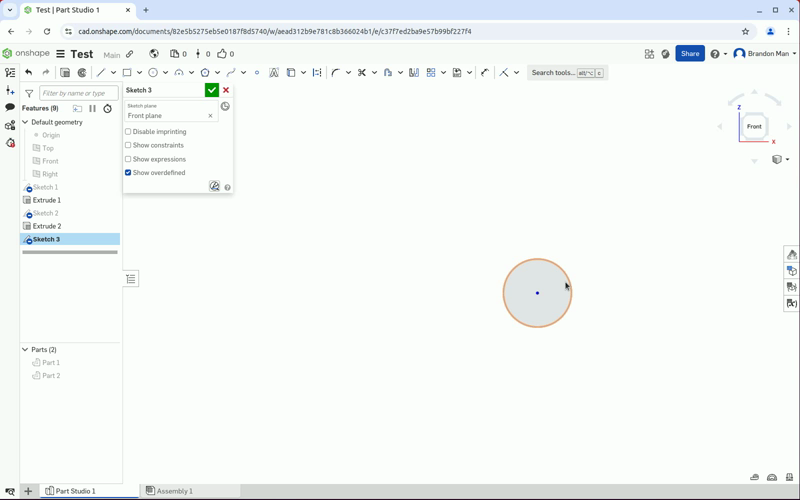
scroll(-6)
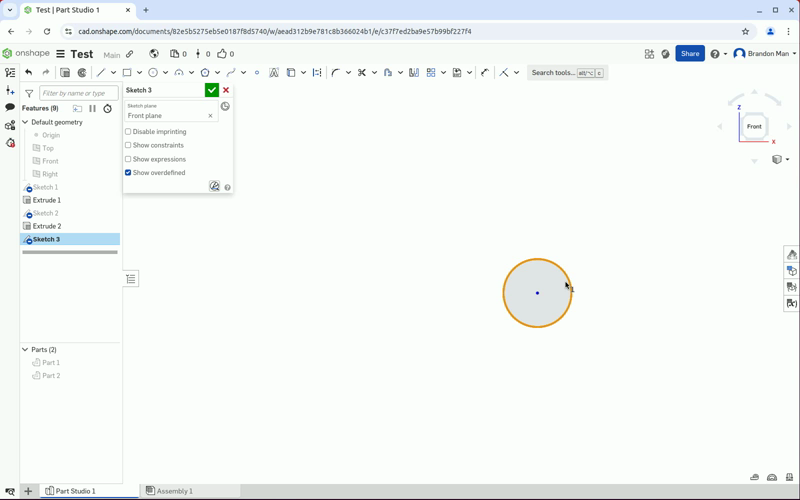
scroll(-6)
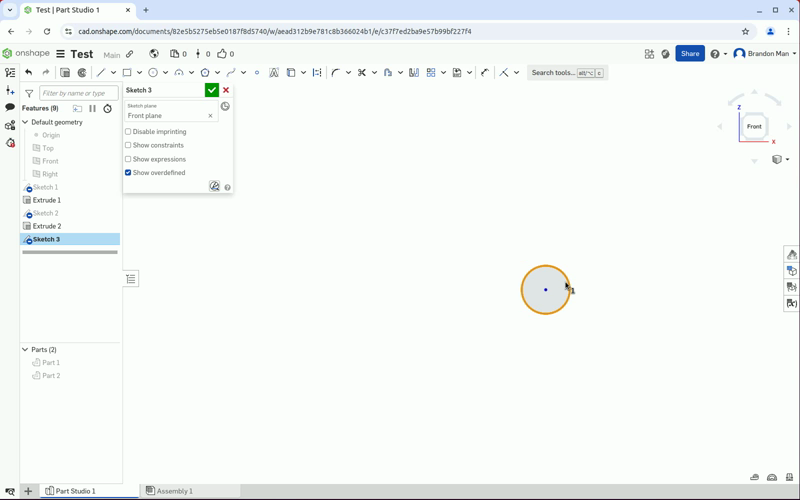
scroll(-6)
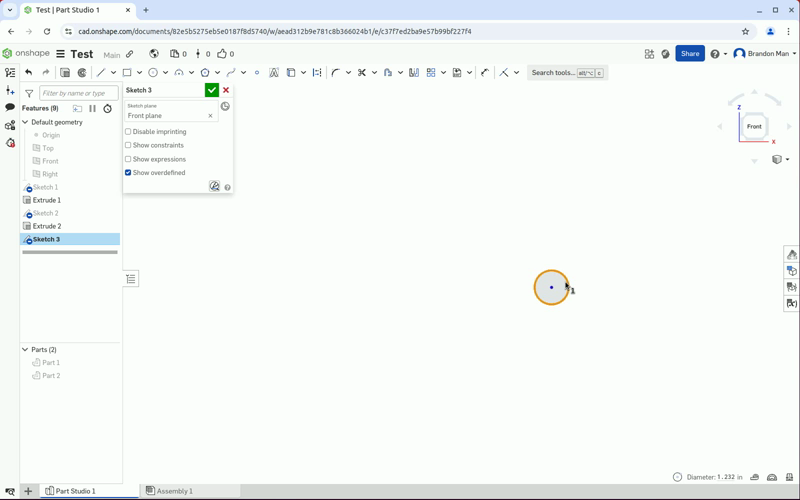
scroll(-6)
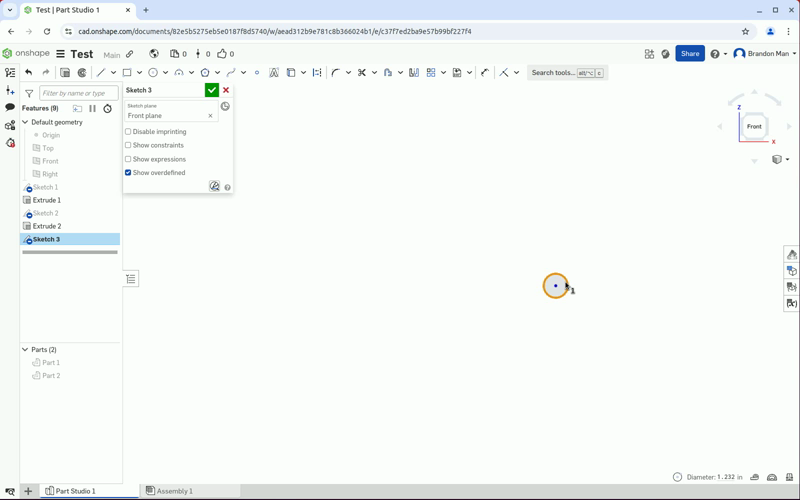
scroll(-6)
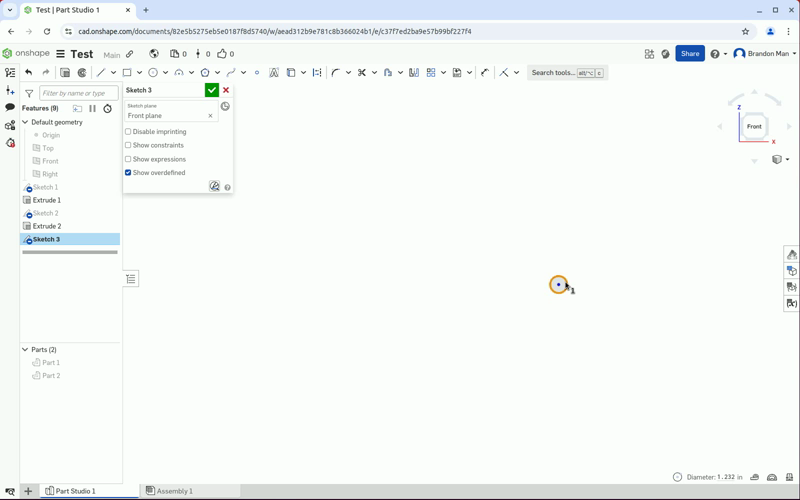
scroll(-6)
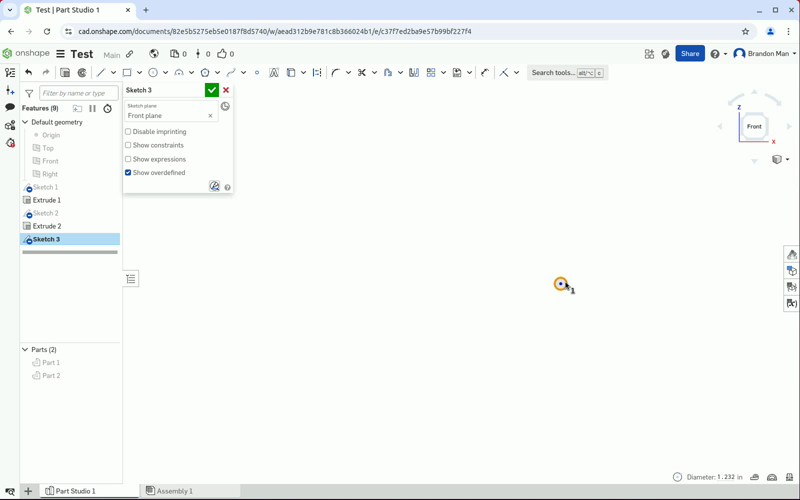
scroll(-6)
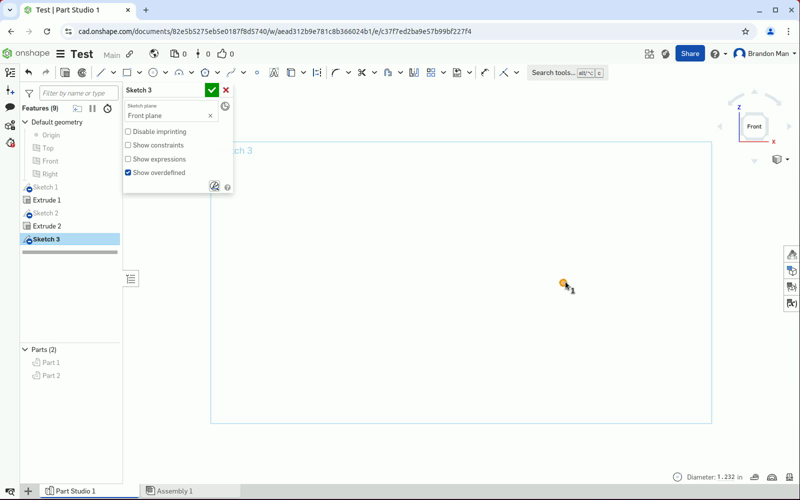
mouse_move(73, 352)
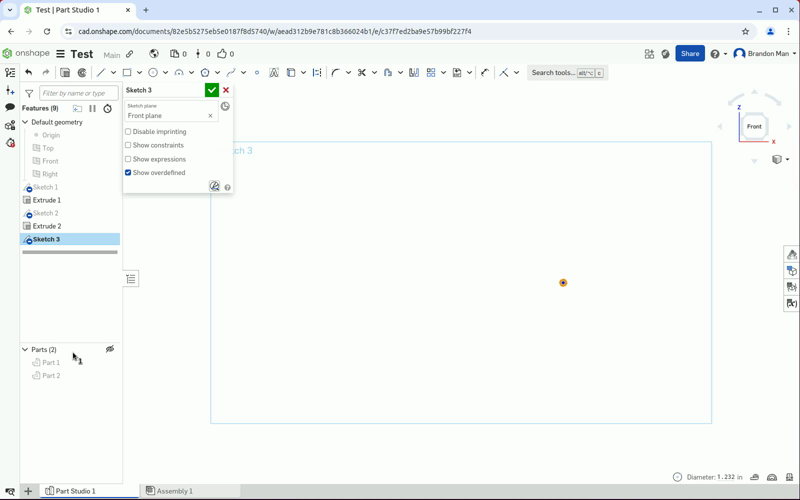
key(shift+y)
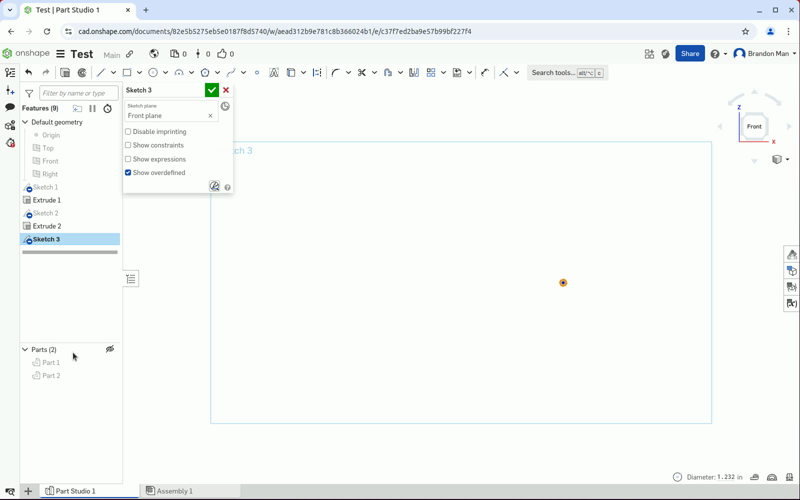
key(shift+e)
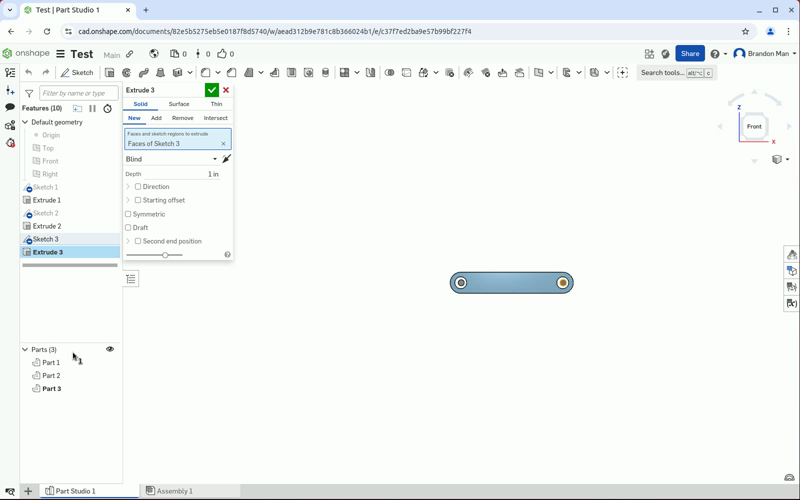
mouse_move(143, 106)
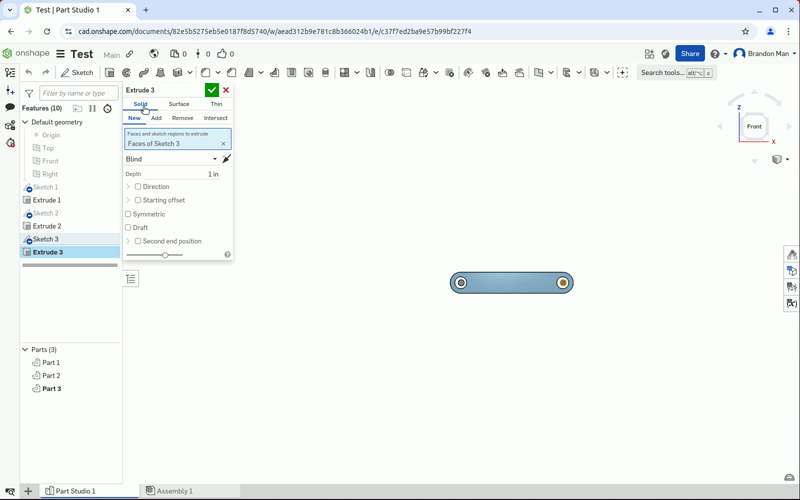
click(143, 106)
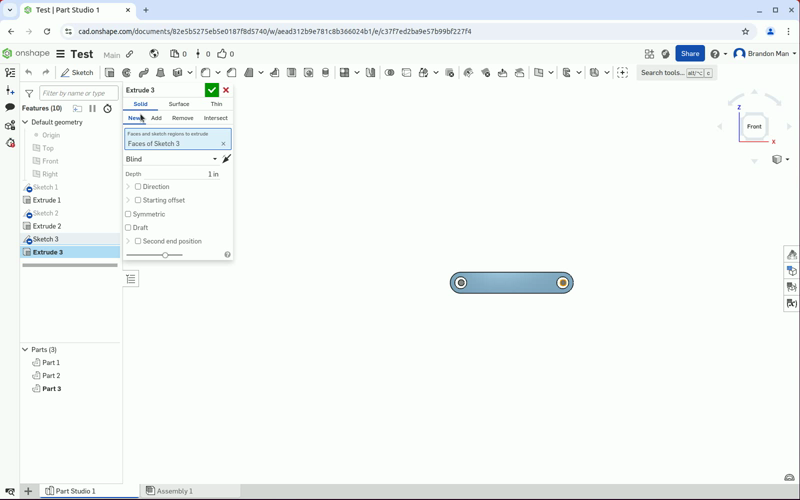
mouse_move(137, 120)
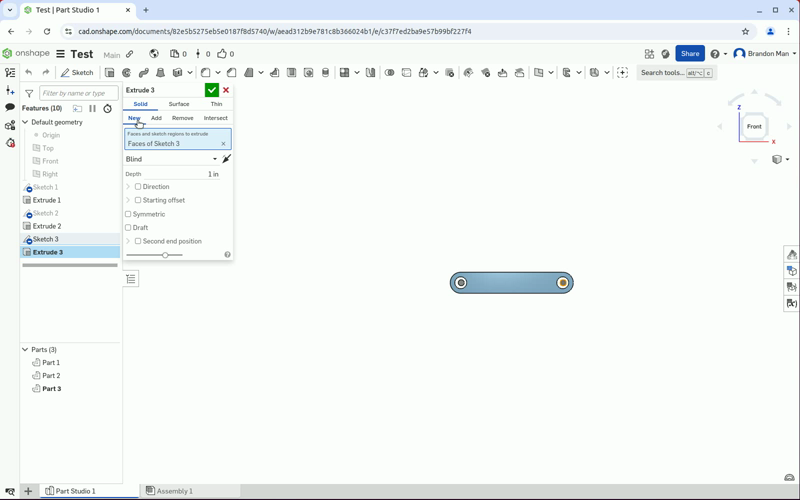
click(137, 120)
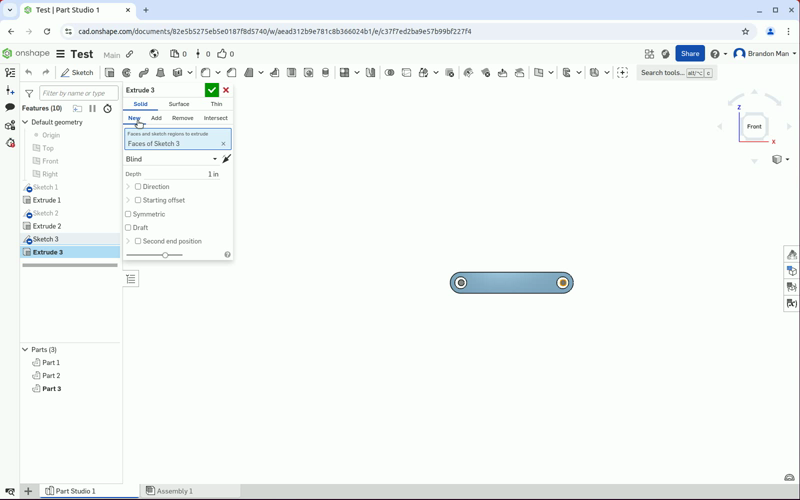
key(tab, 4)
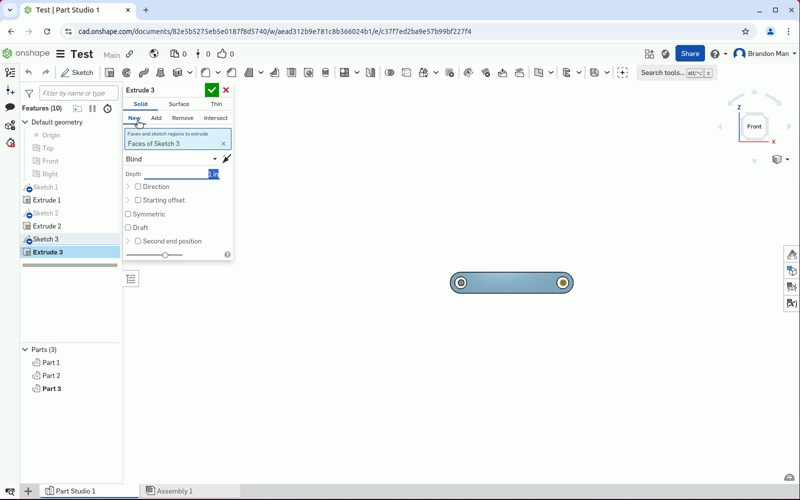
text(2.648)
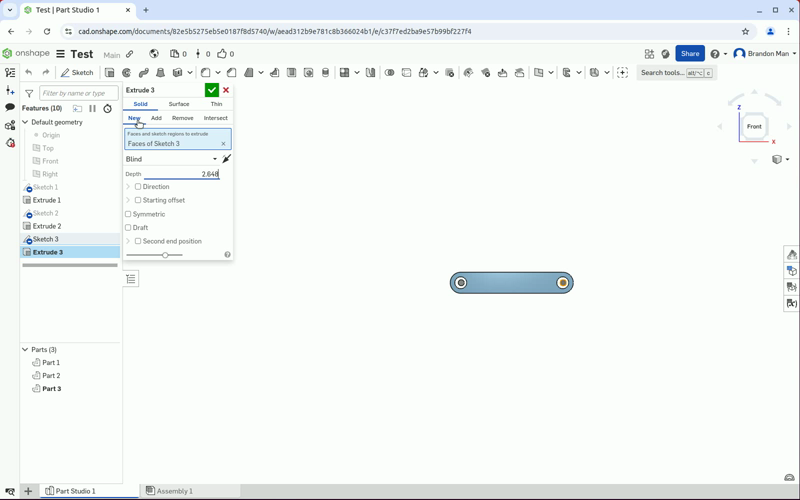
key(enter)
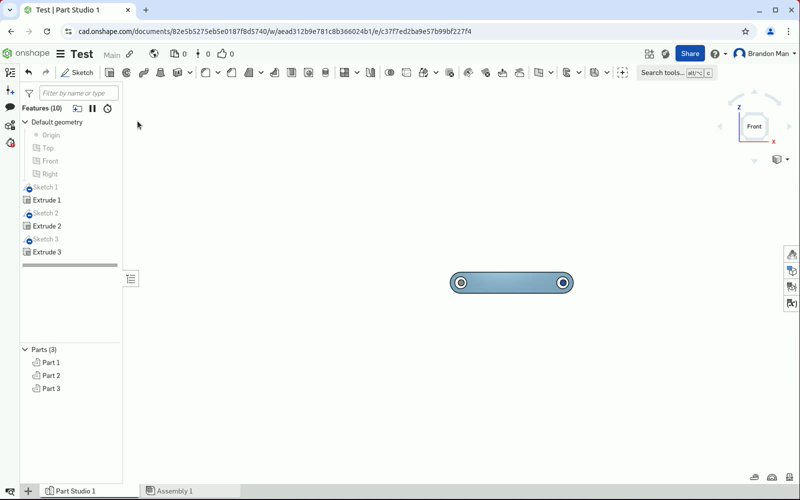
key(shift+h)
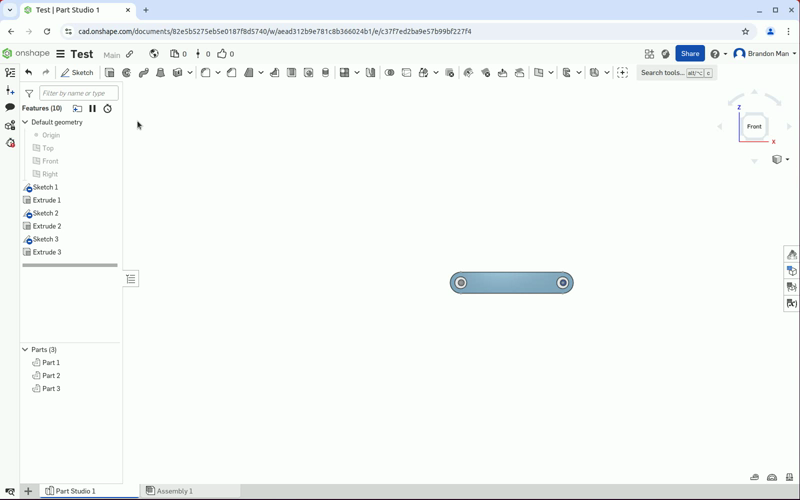
key(shift+h)
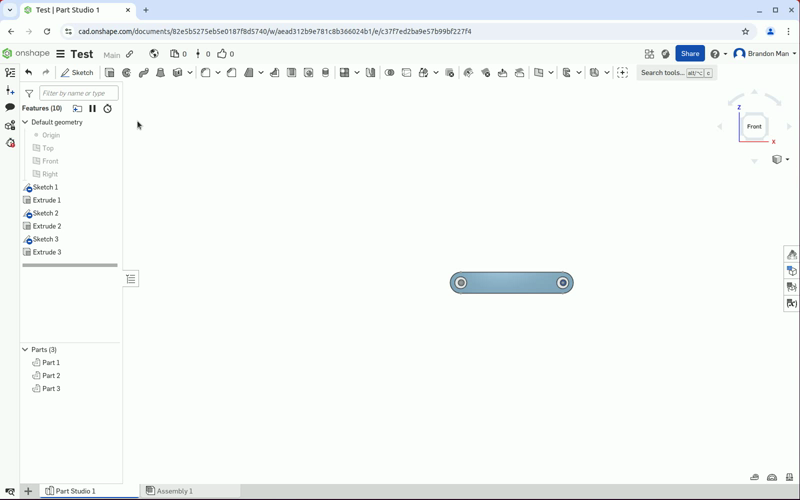
key(shift+7)
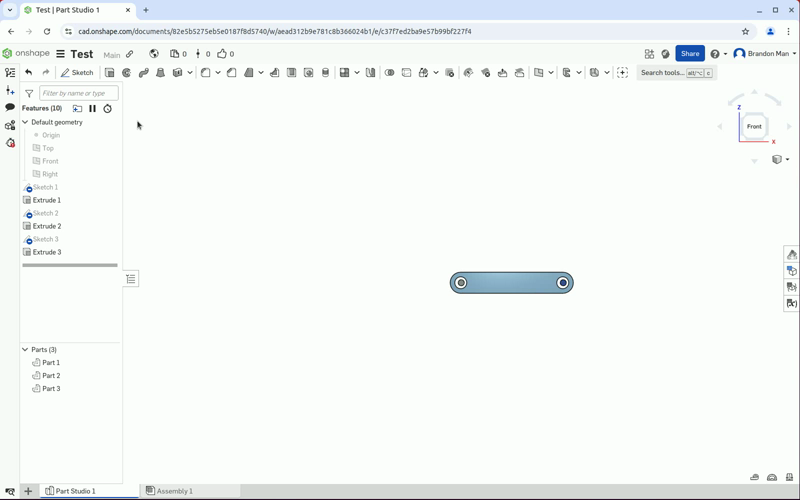
key(left, 2)
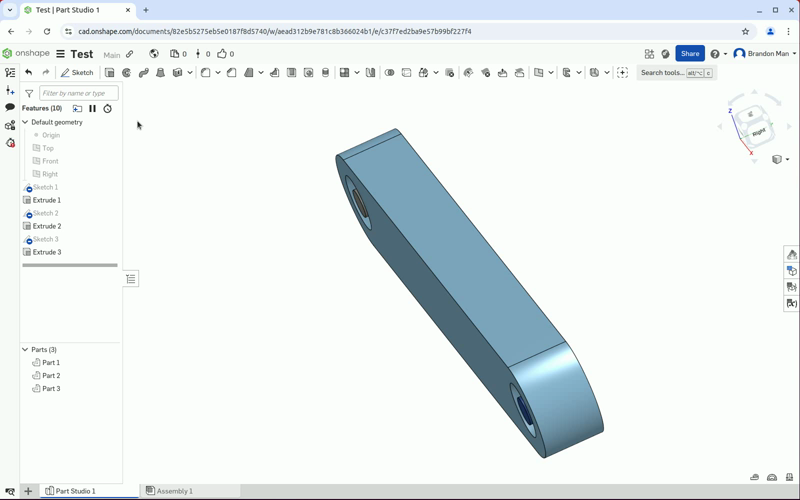
key(down, 2)
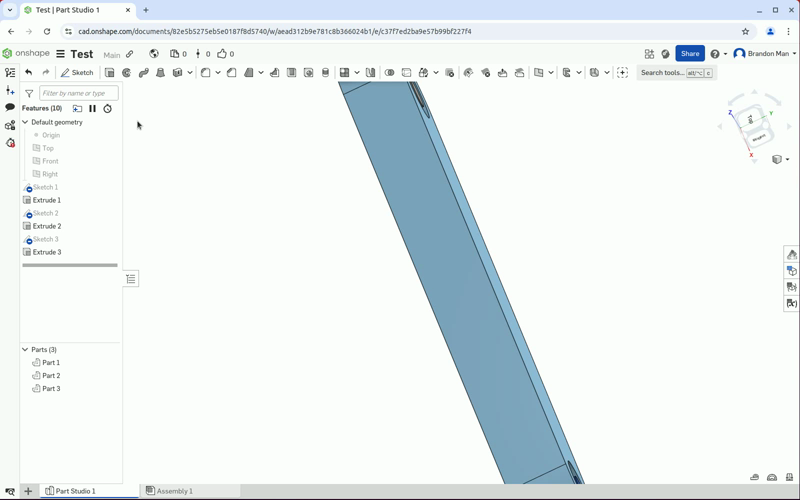
key(up, 2)
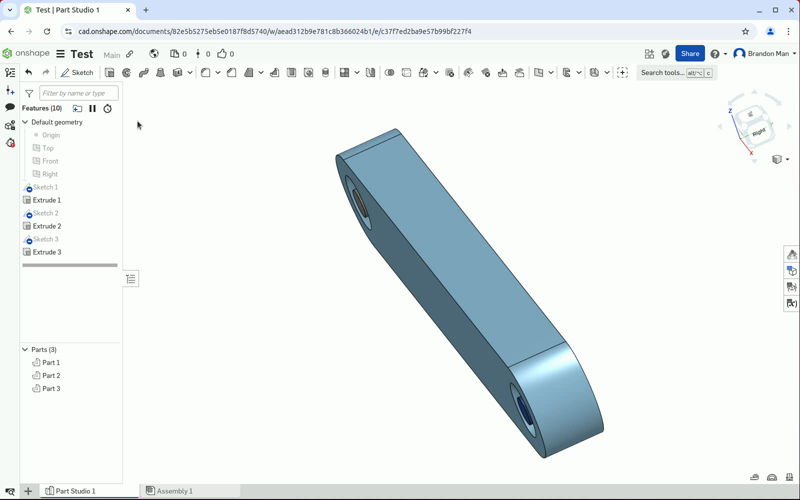
key(right, 2)
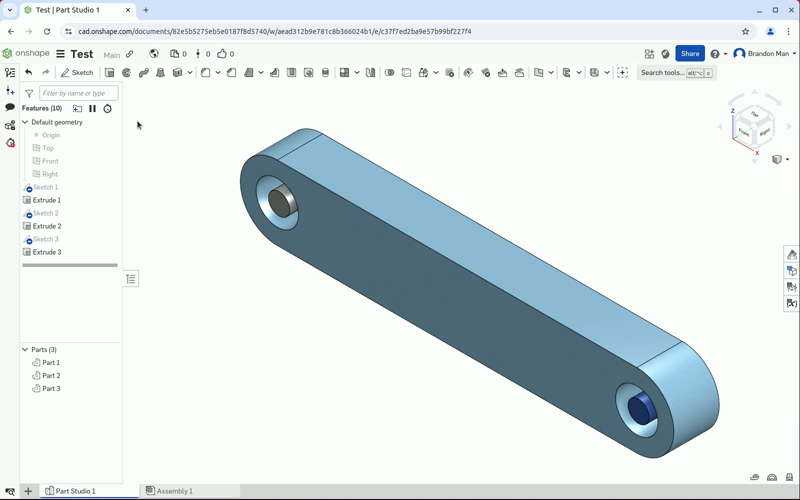
mouse_move(73, 189)
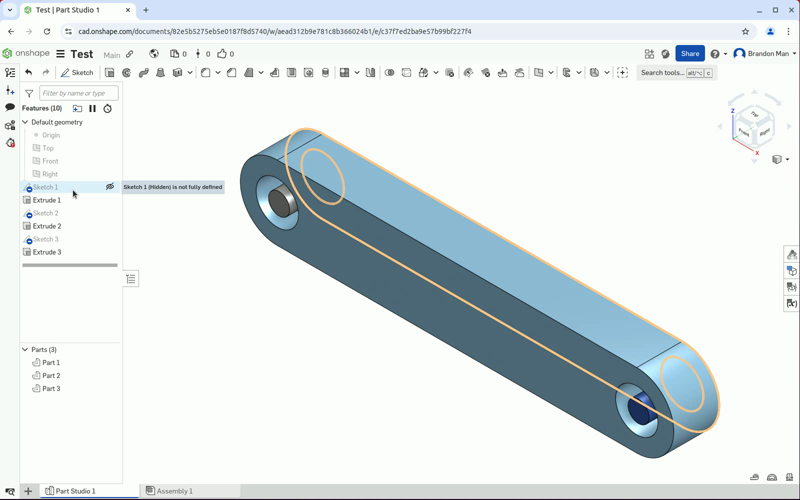
click(73, 189)